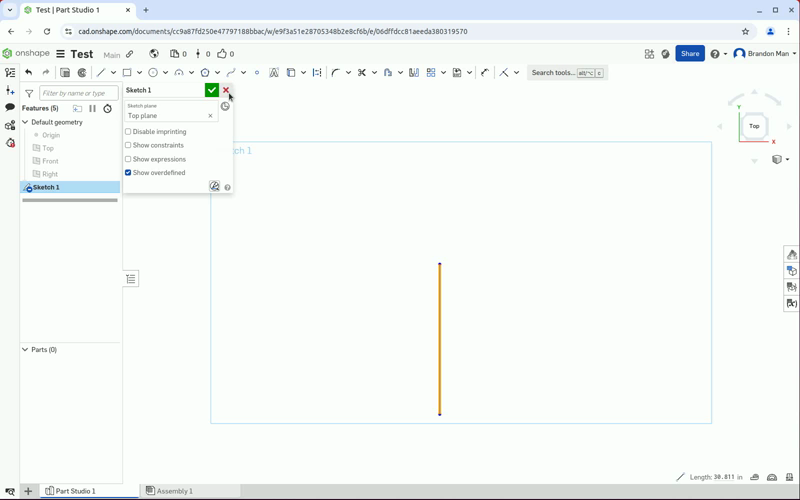
key(shift+h)
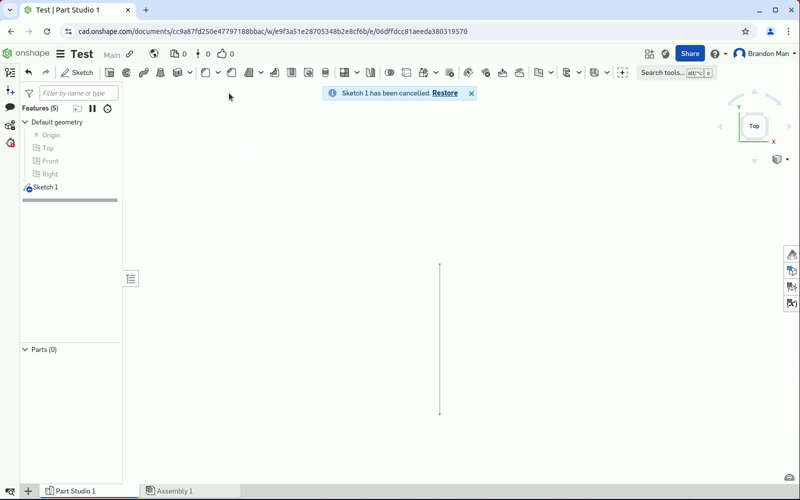
key(shift+s)
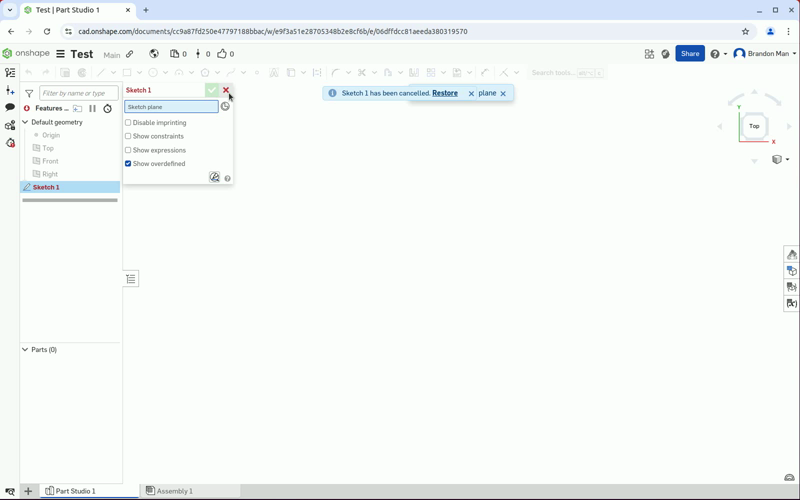
mouse_move(73, 150)
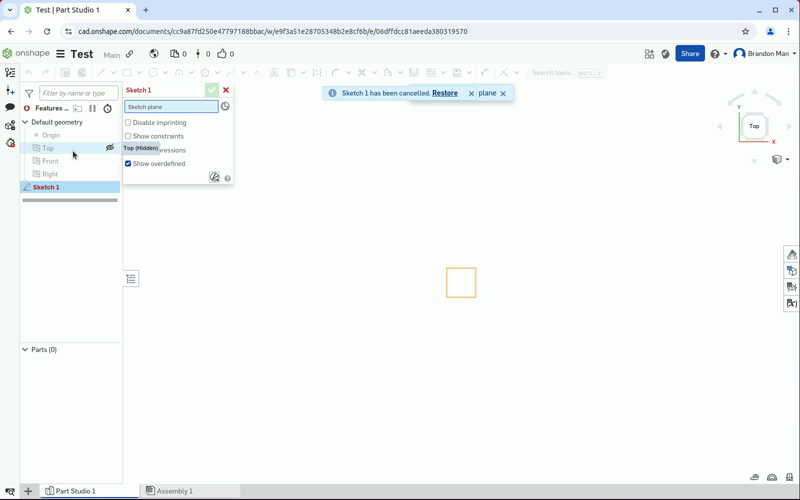
click(73, 150)
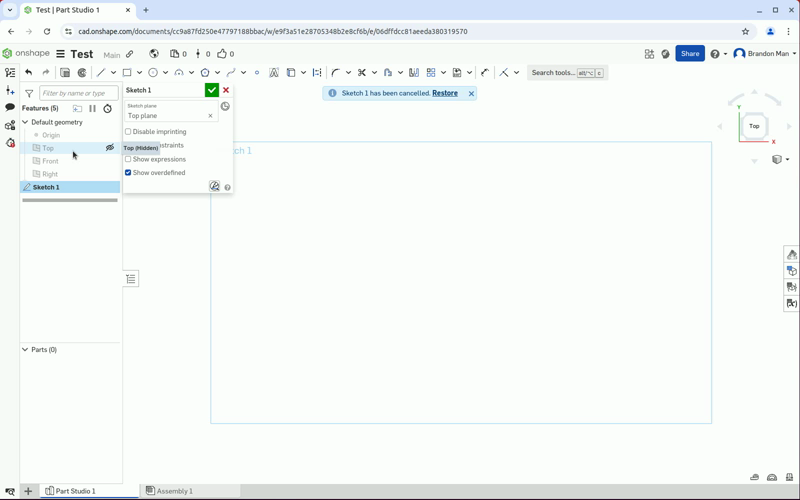
mouse_move(73, 352)
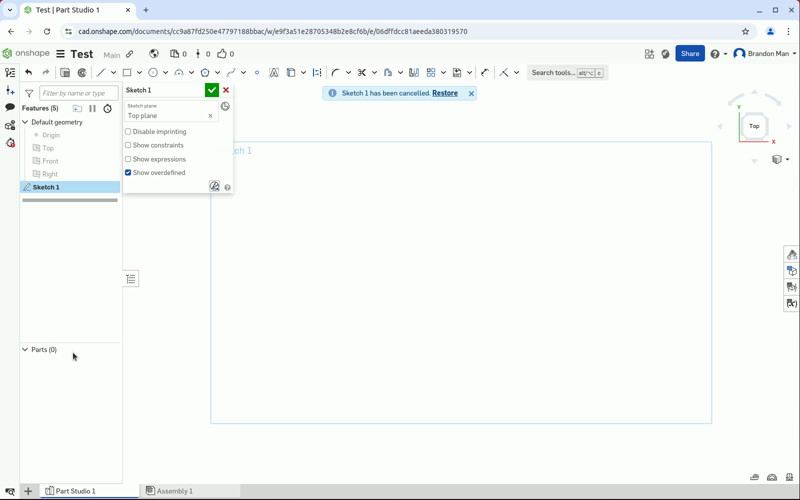
key(y)
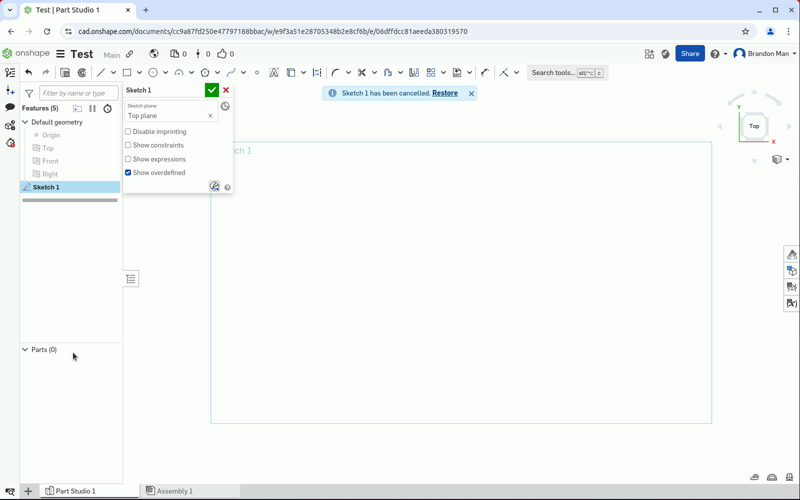
key(l)
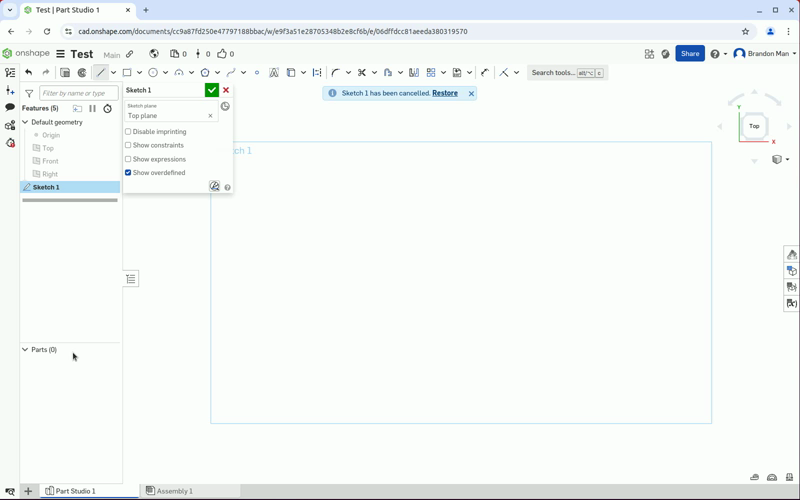
key_down(shift)
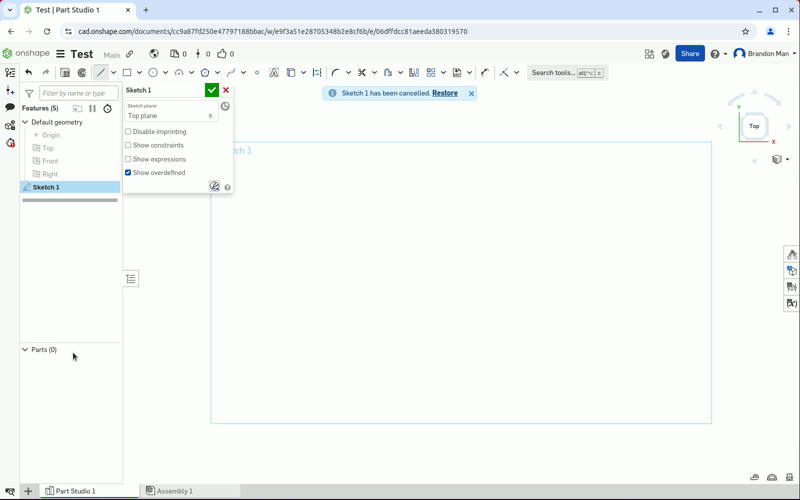
mouse_move(460, 271)
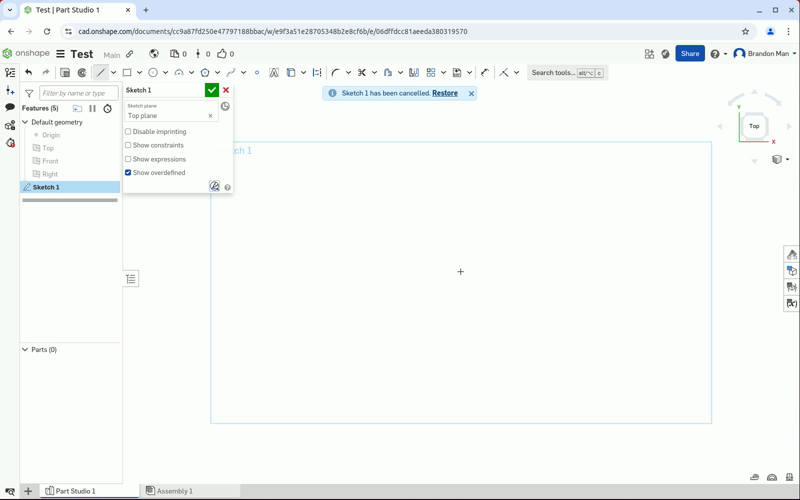
click(460, 271)
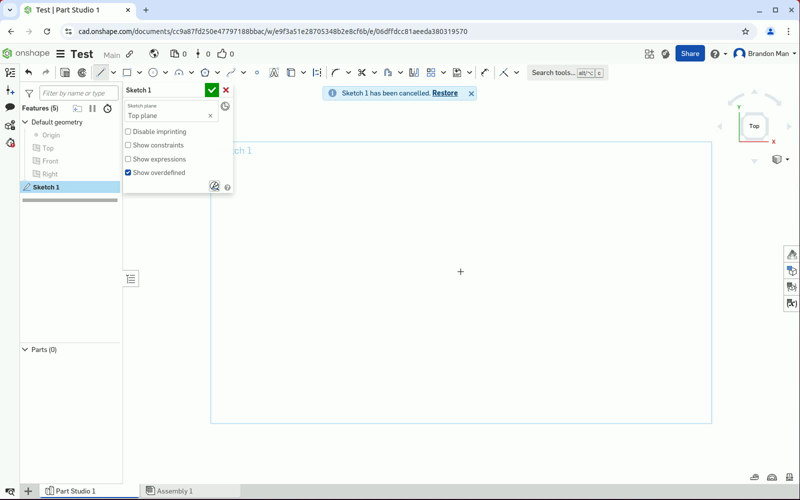
key_up(shift)
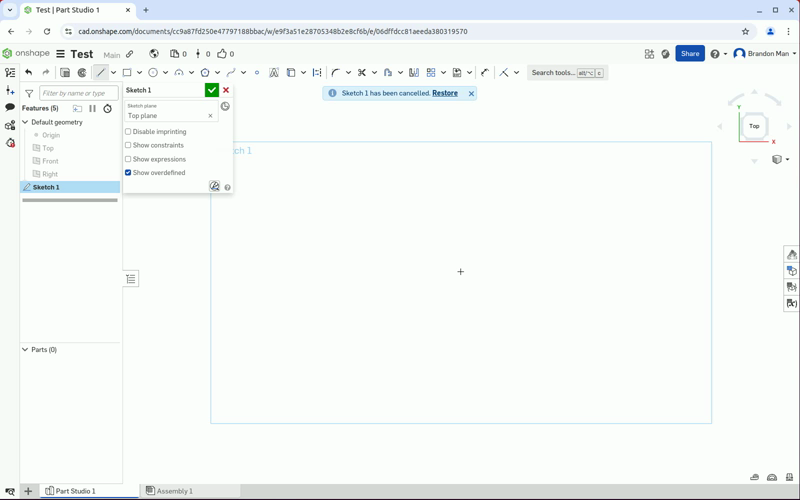
key_down(shift)
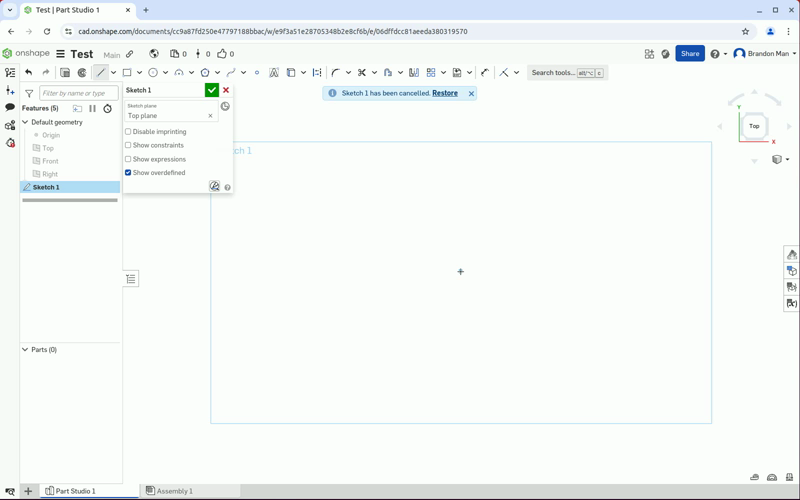
mouse_move(573, 271)
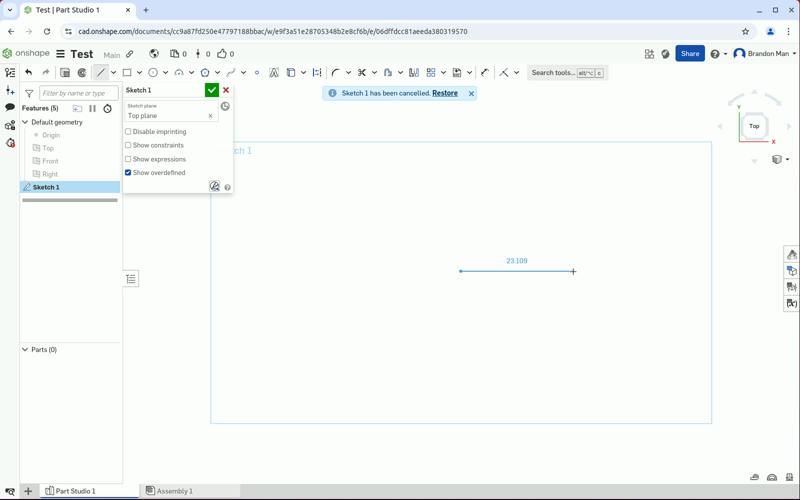
click(573, 271)
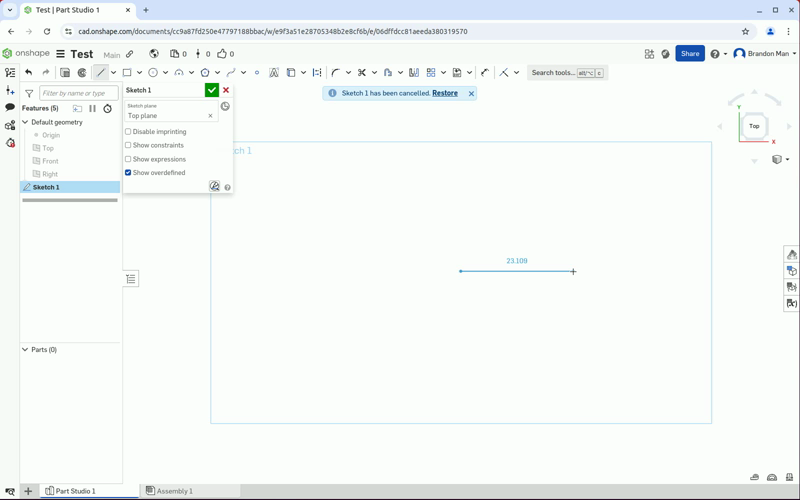
key_up(shift)
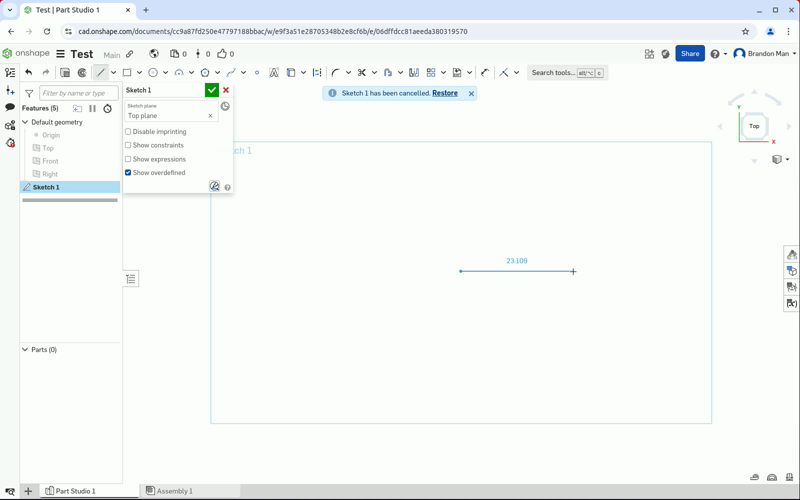
key_down(shift)
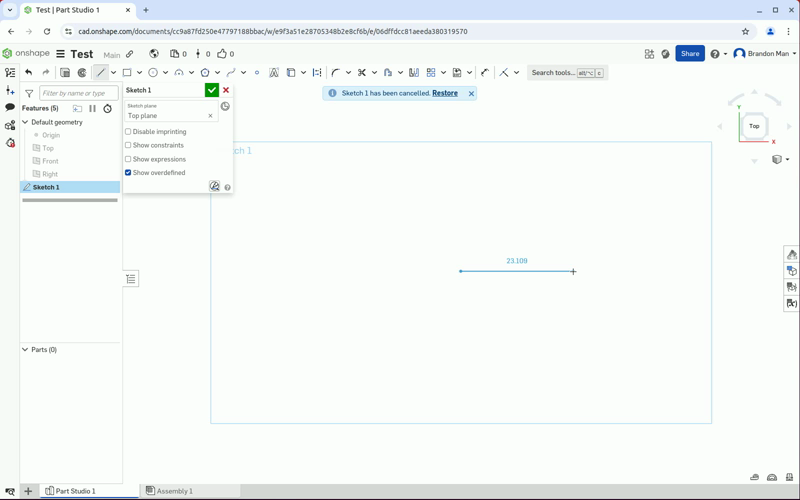
mouse_move(589, 271)
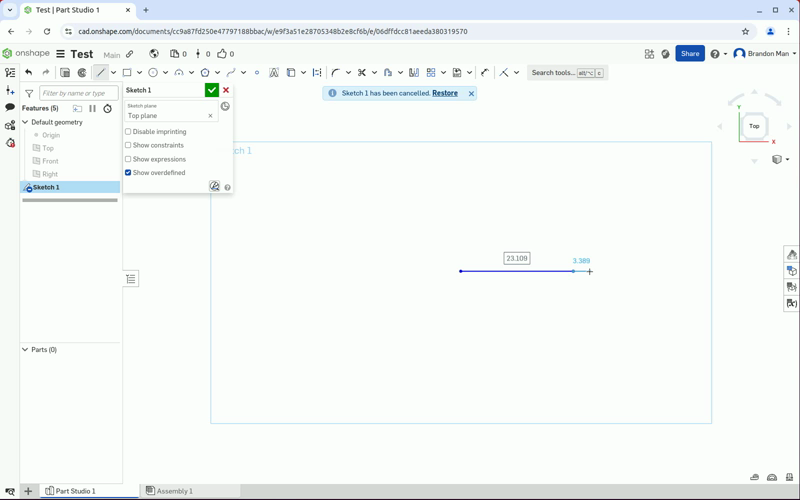
mouse_move(573, 225)
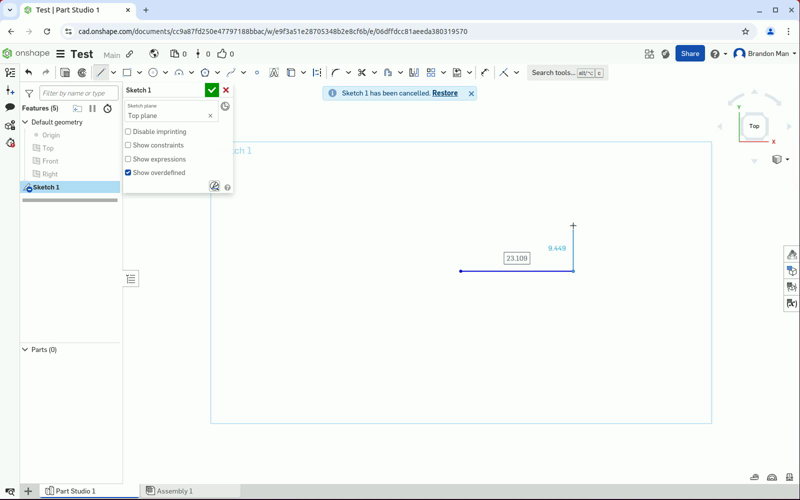
click(573, 225)
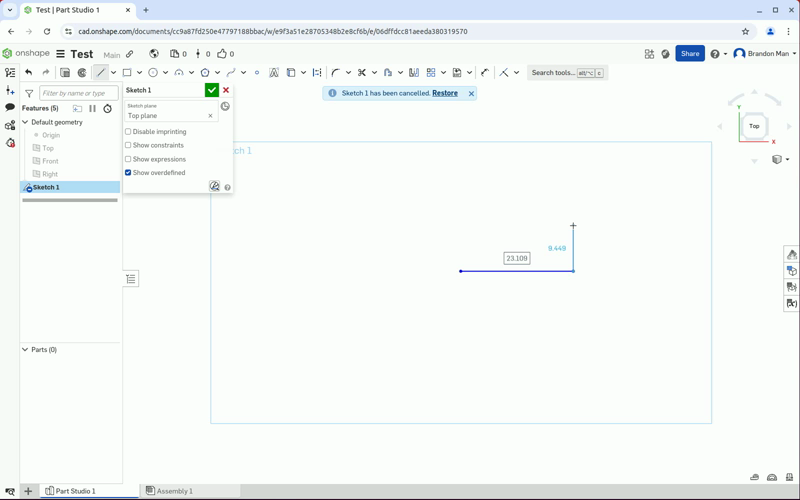
key_up(shift)
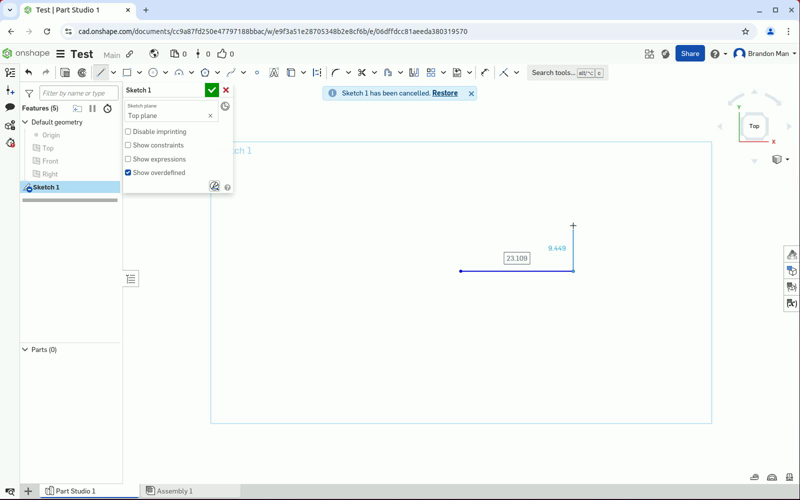
key_down(shift)
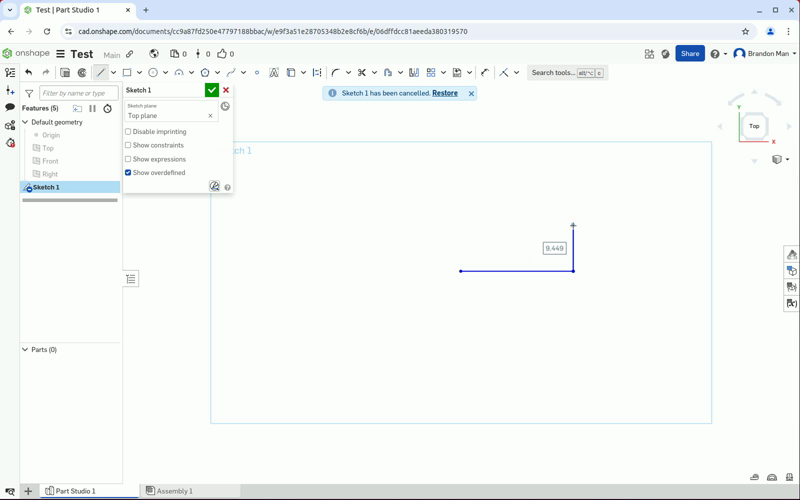
mouse_move(460, 225)
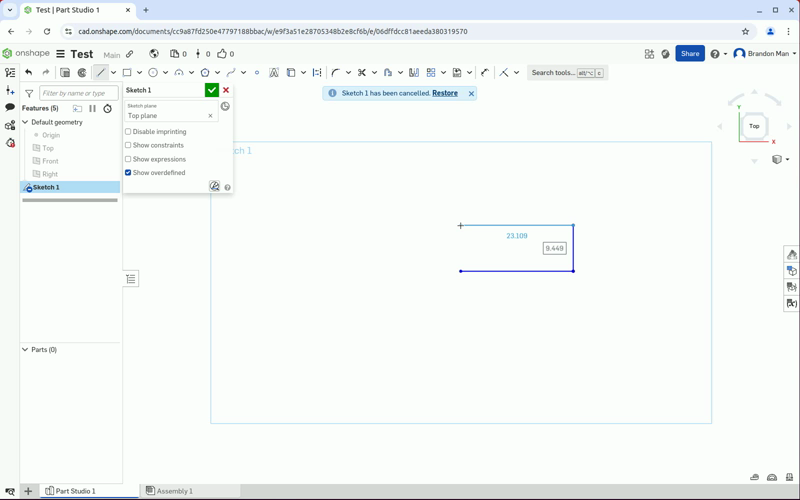
click(460, 225)
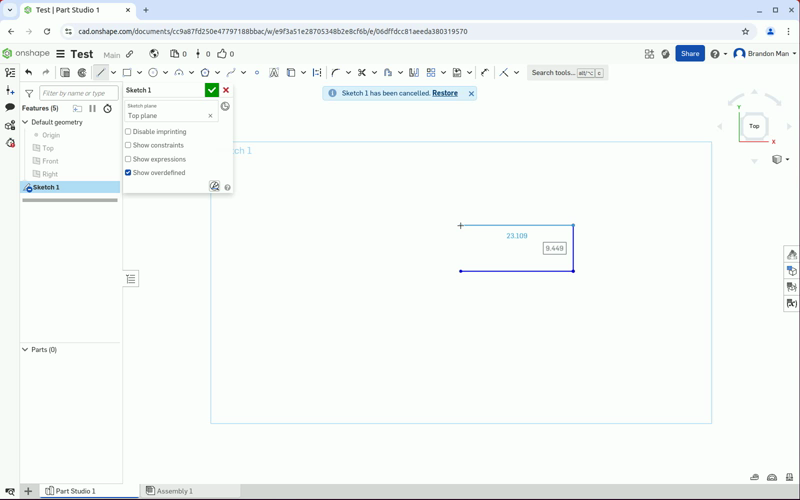
key_up(shift)
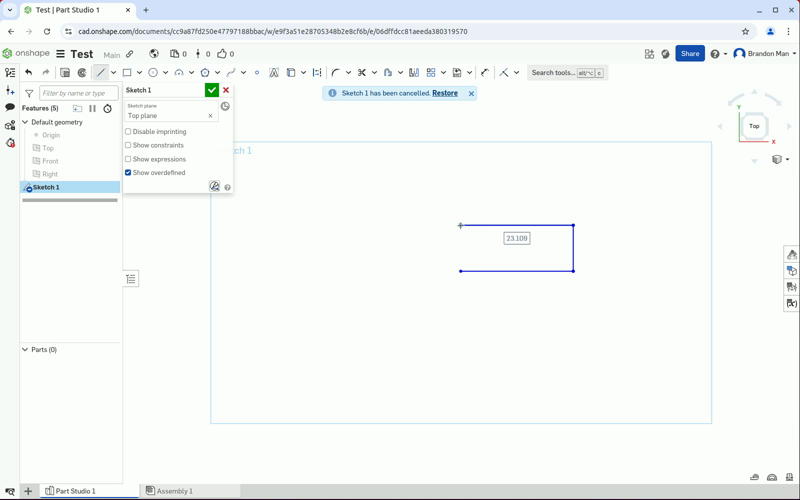
mouse_move(490, 225)
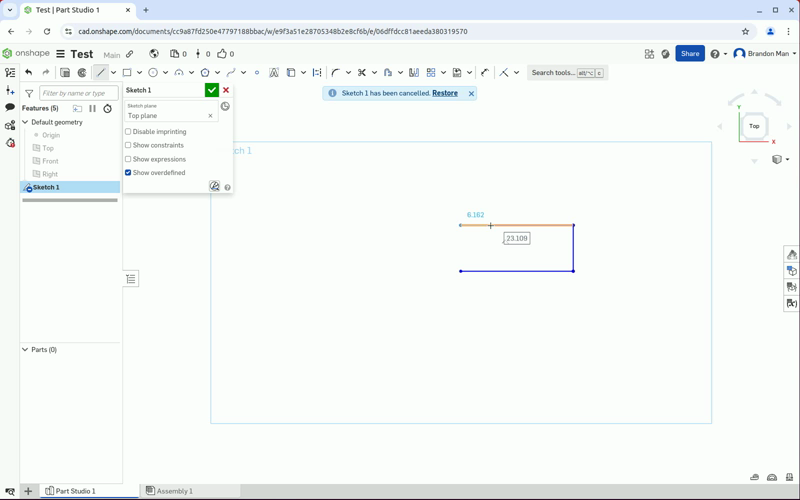
key_down(shift)
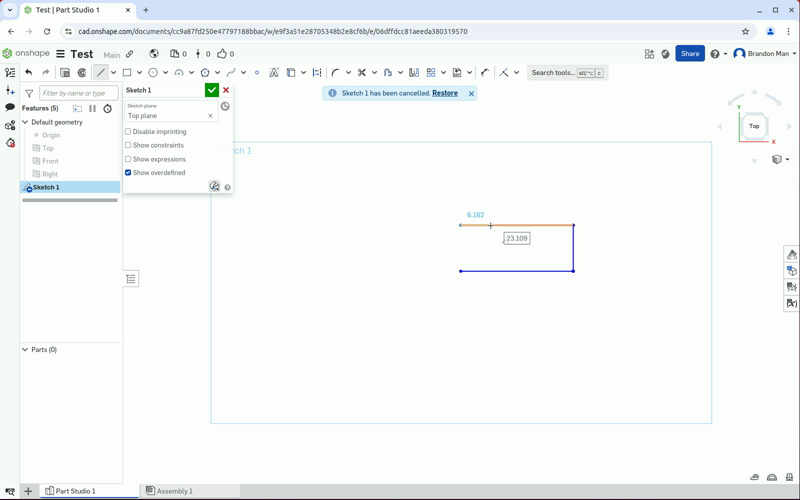
mouse_move(460, 271)
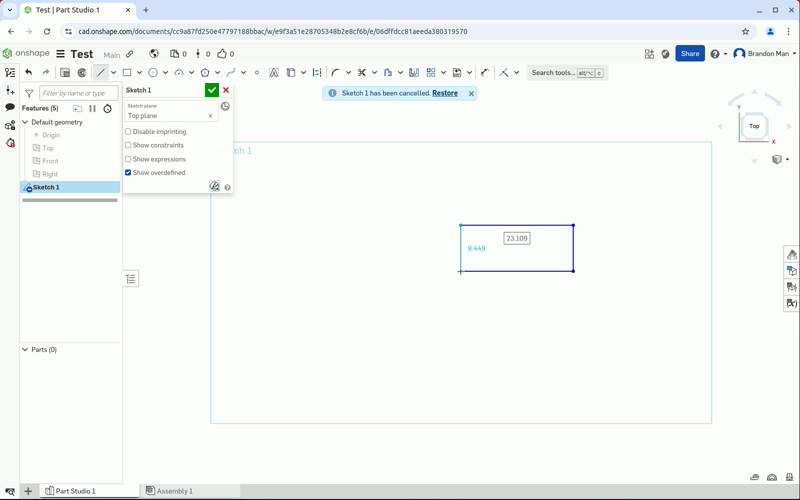
key_up(shift)
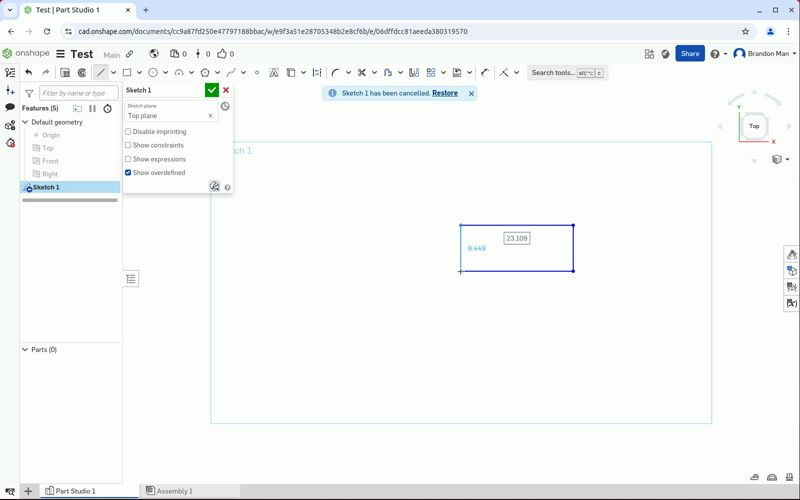
click(460, 271)
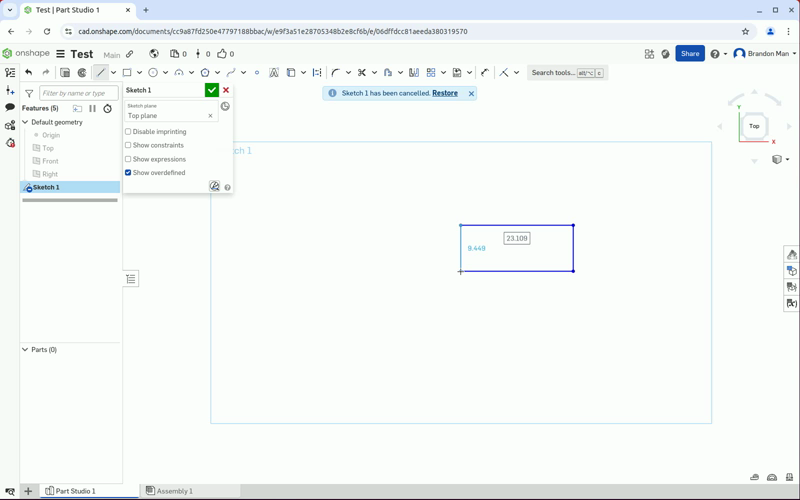
key(esc)
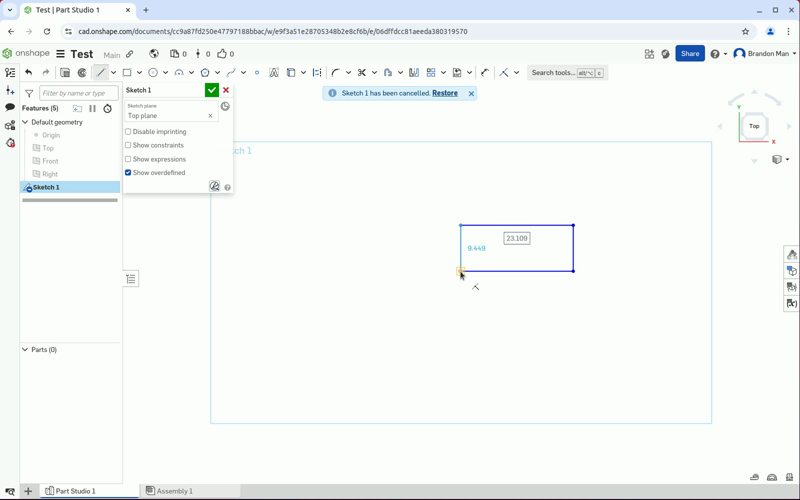
mouse_move(467, 236)
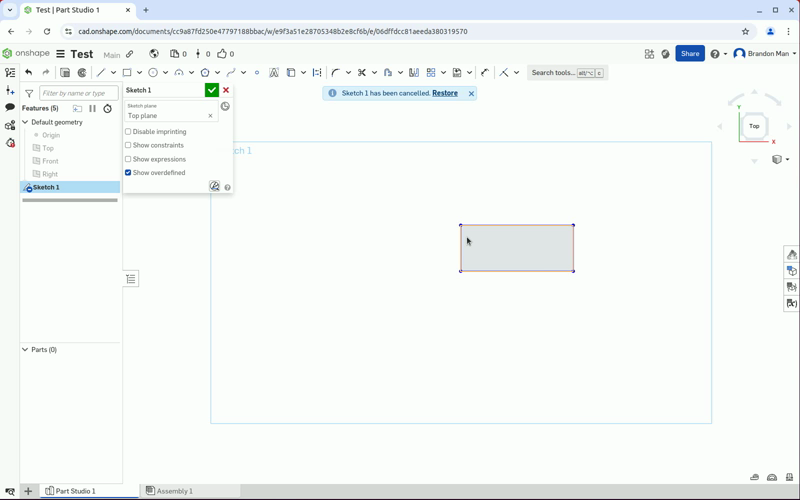
click(467, 236)
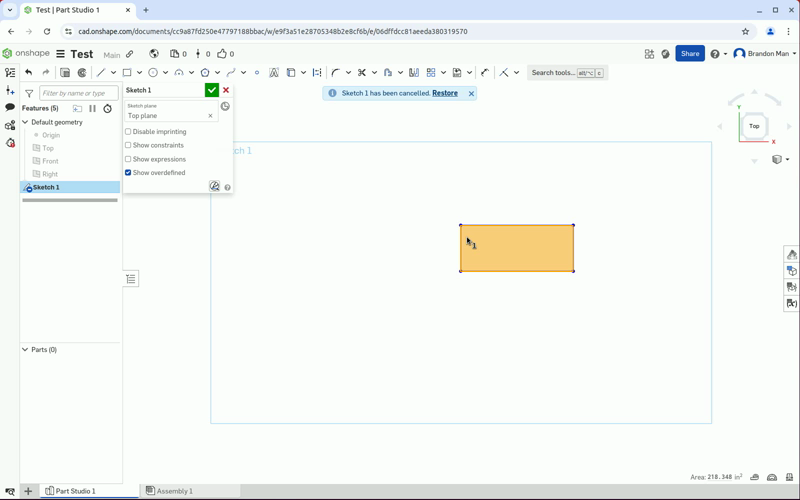
mouse_move(73, 352)
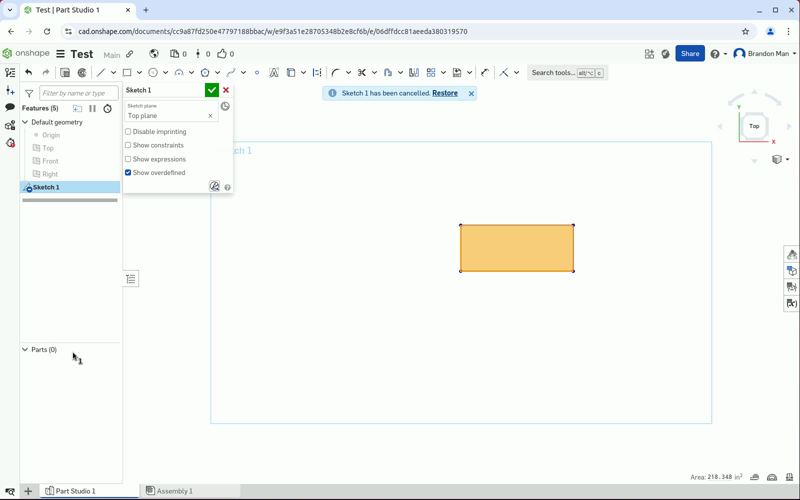
key(shift+y)
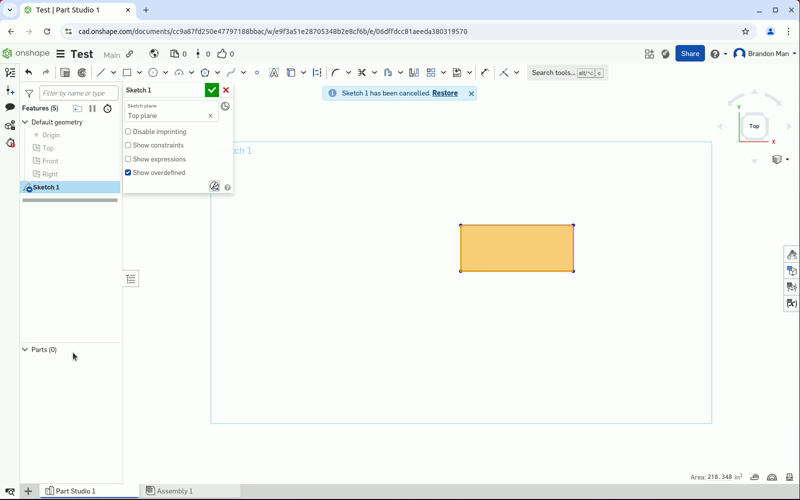
key(shift+e)
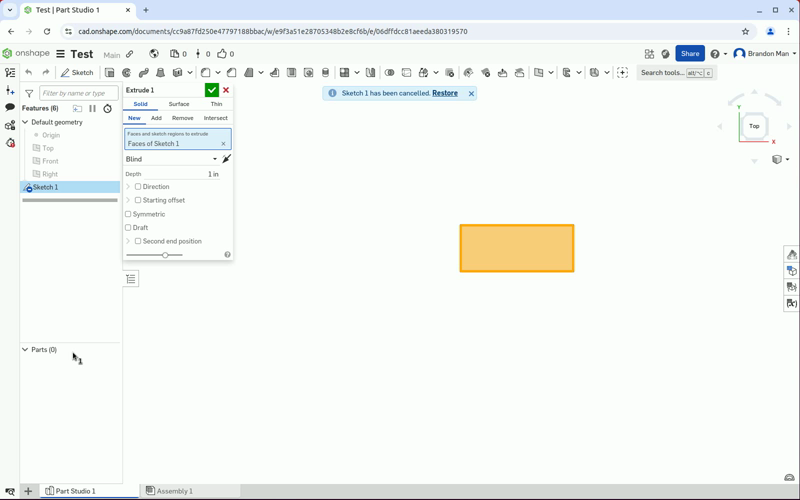
mouse_move(143, 106)
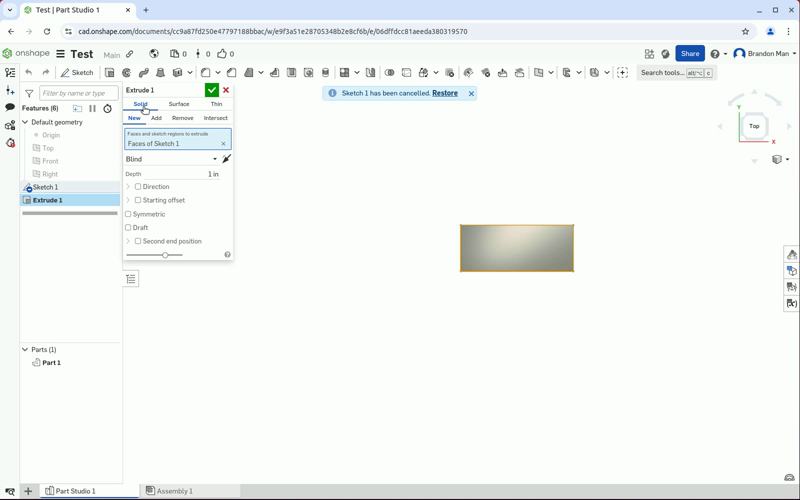
click(143, 106)
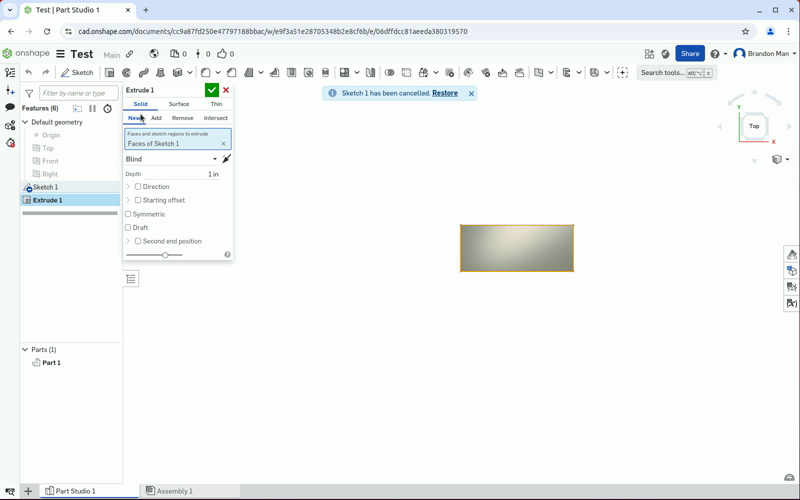
mouse_move(137, 120)
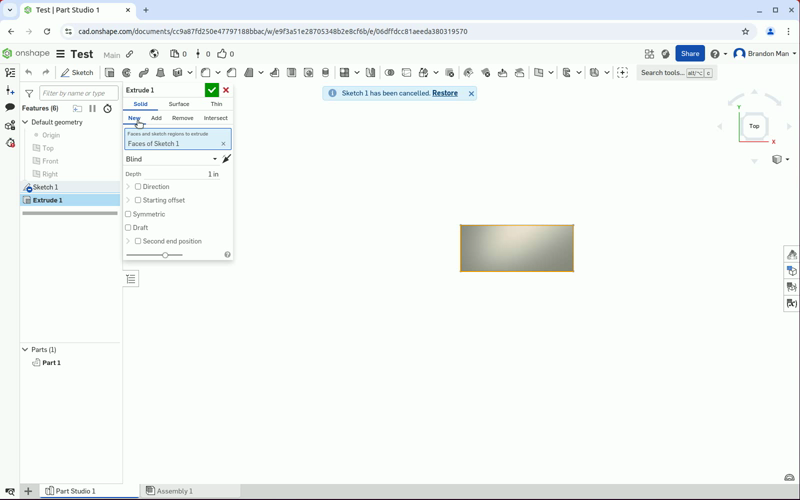
click(137, 120)
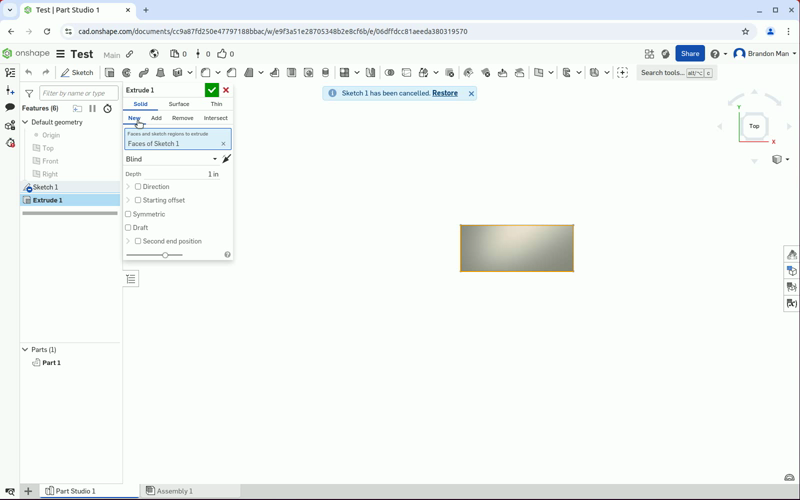
key(tab, 4)
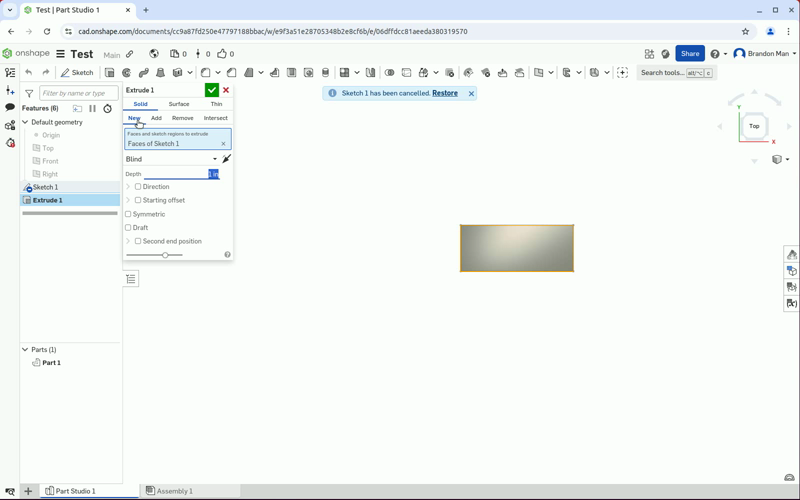
text(2.648)
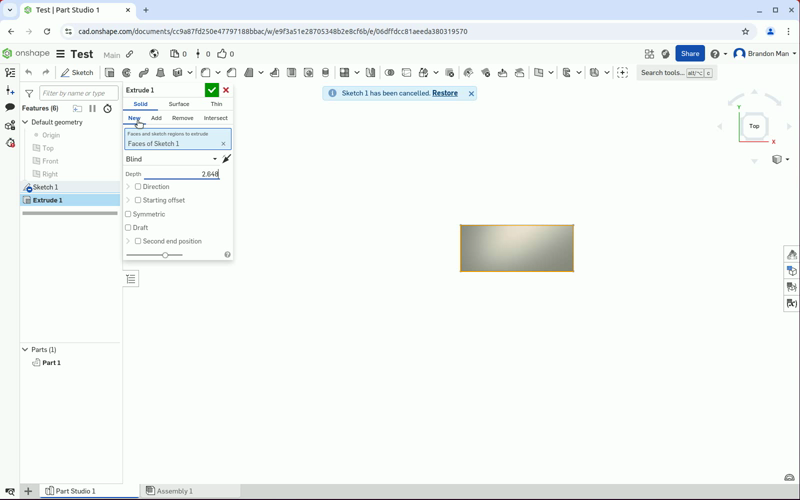
key(enter)
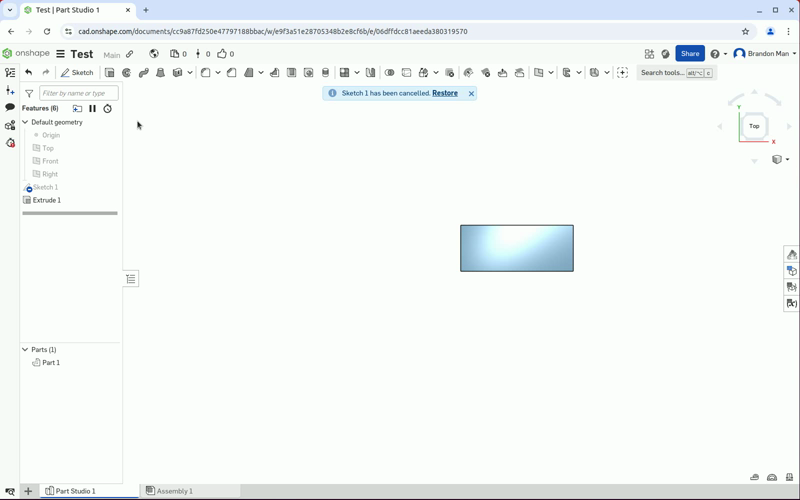
key(shift+h)
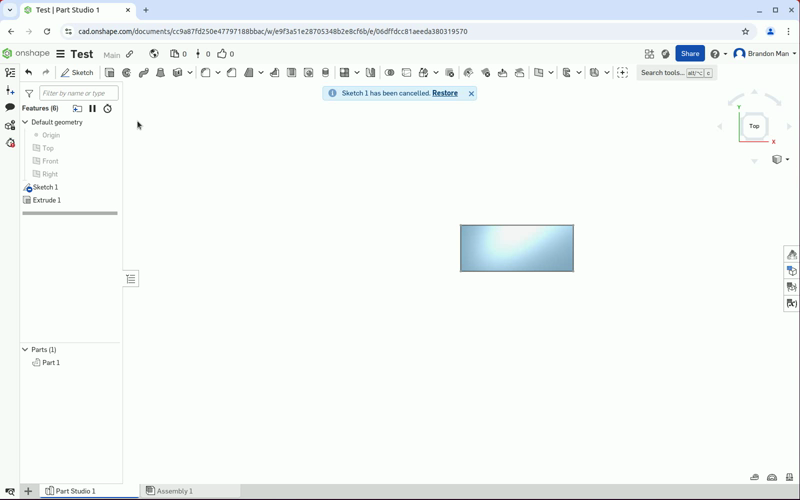
key(shift+h)
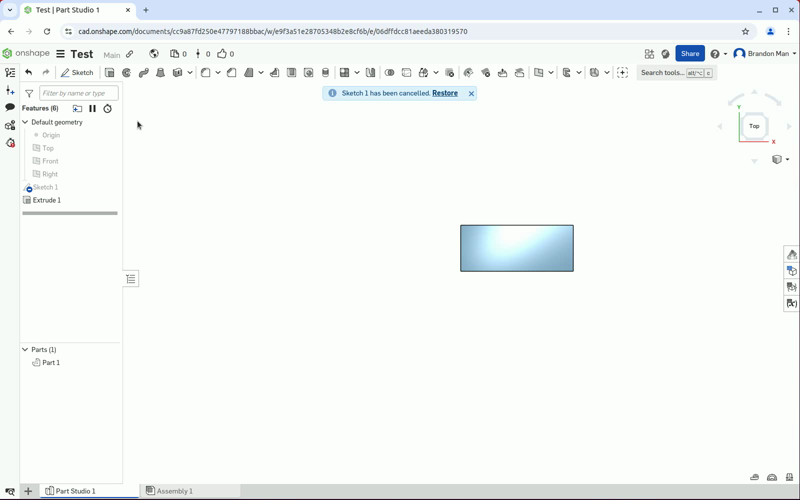
mouse_move(73, 189)
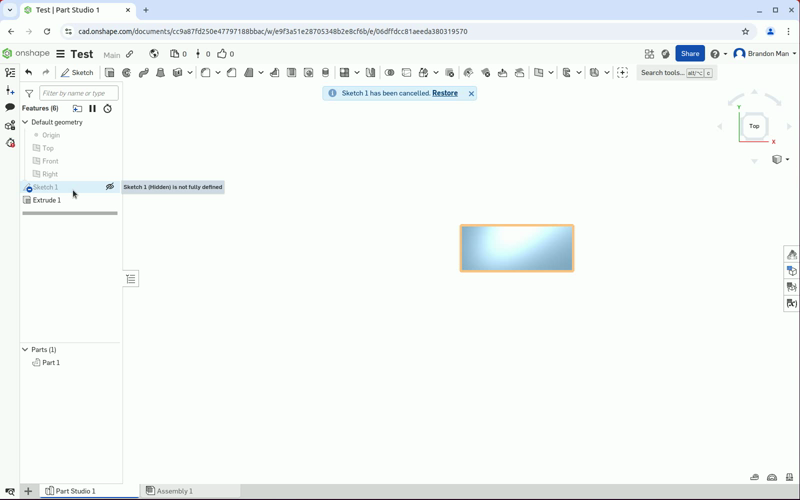
click(73, 189)
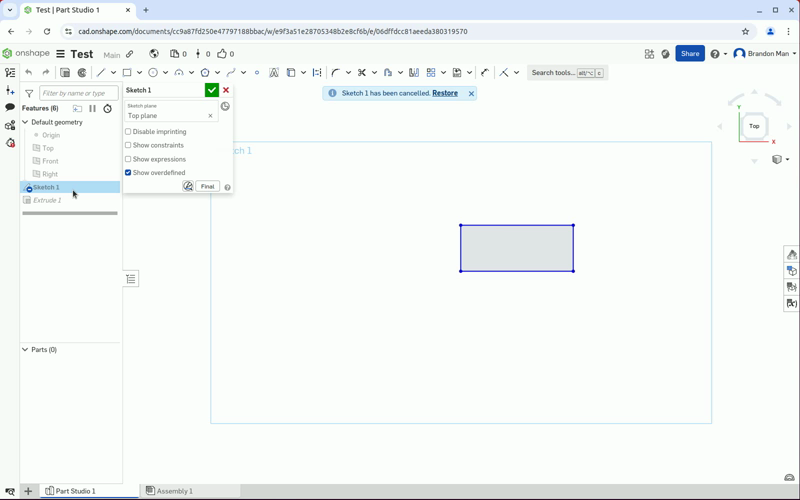
mouse_move(229, 92)
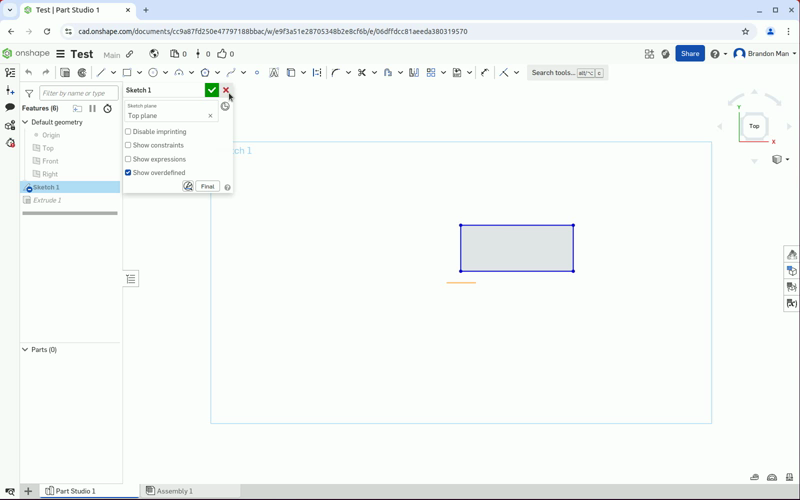
click(229, 92)
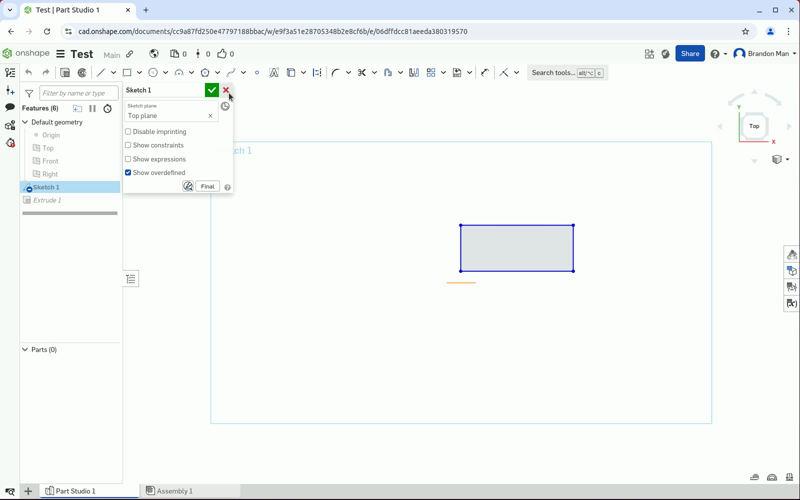
key(shift+s)
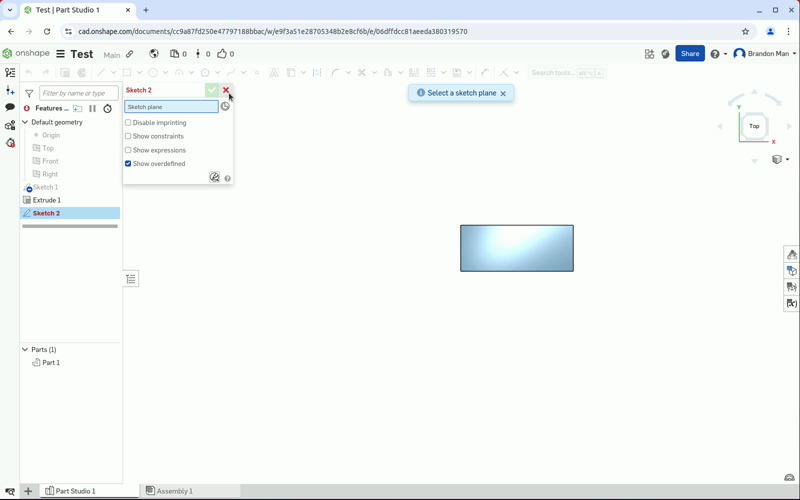
mouse_move(73, 150)
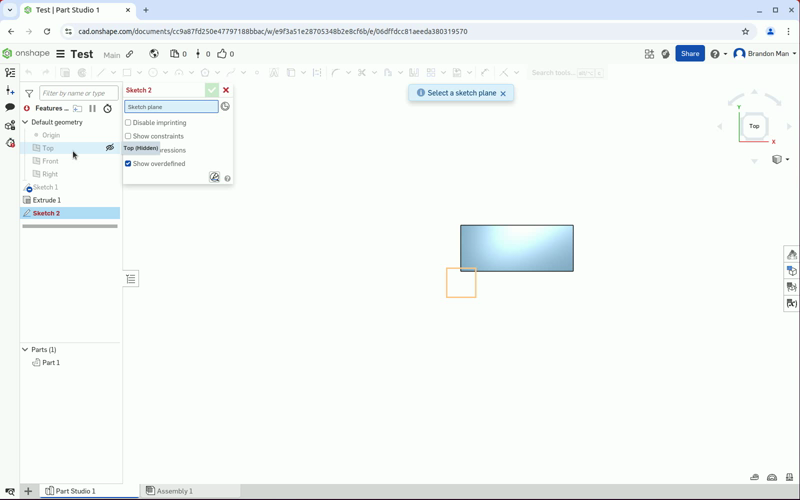
click(73, 150)
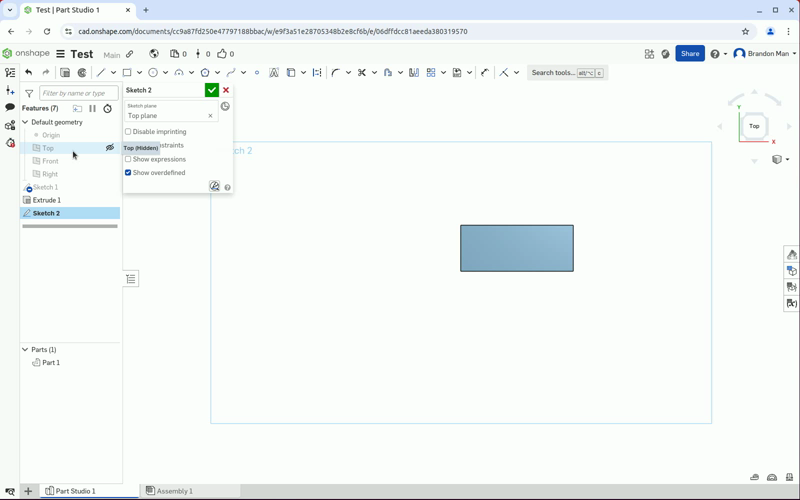
mouse_move(73, 352)
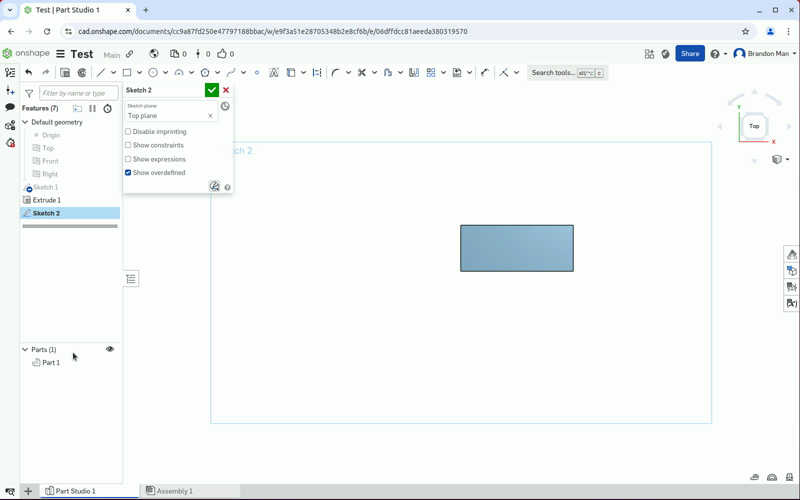
key(y)
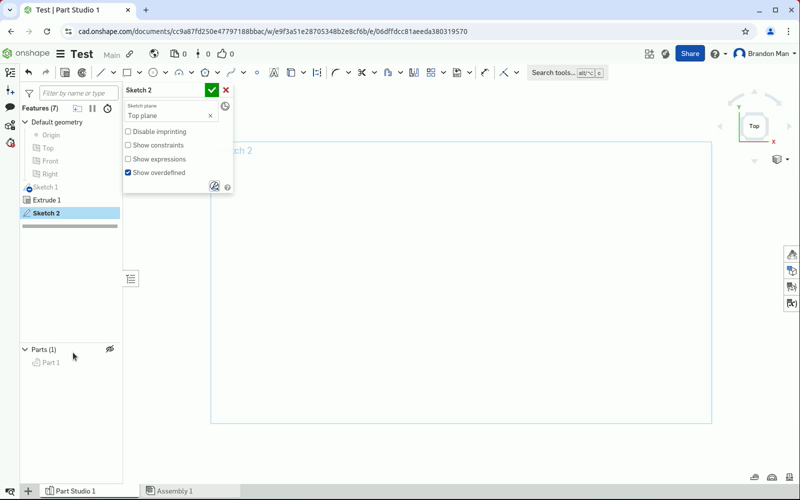
key(l)
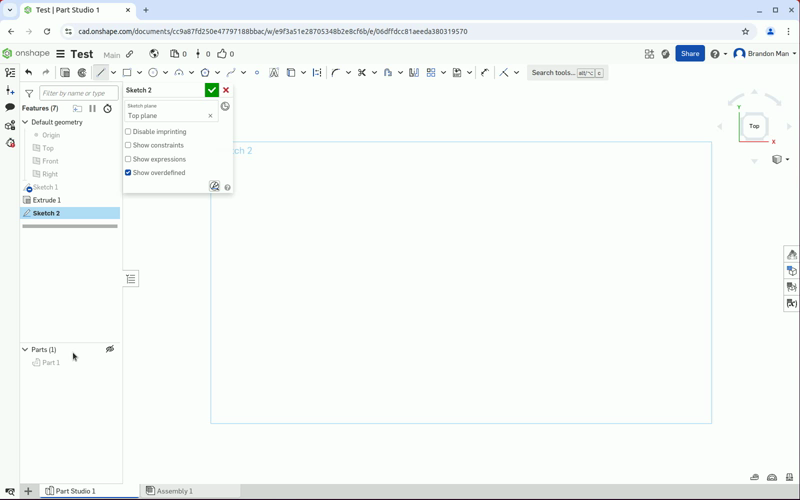
key_down(shift)
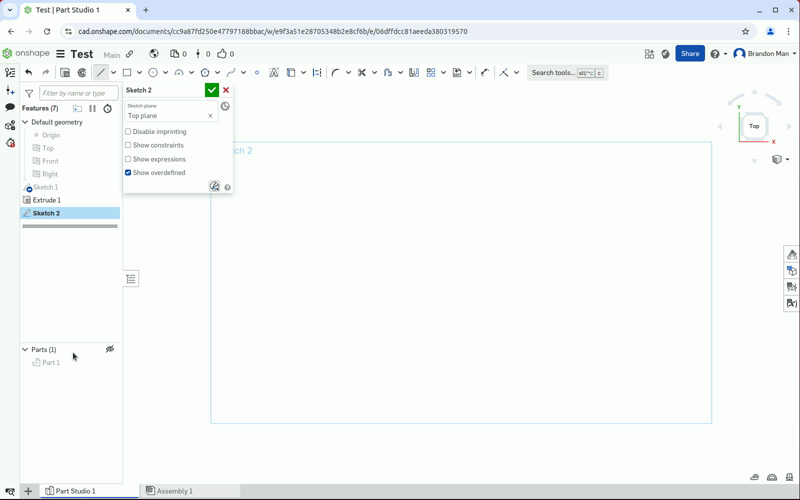
mouse_move(460, 225)
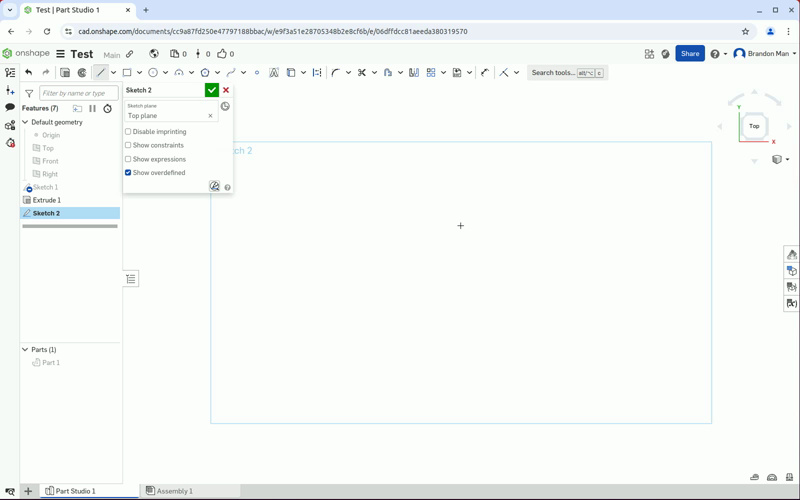
click(460, 225)
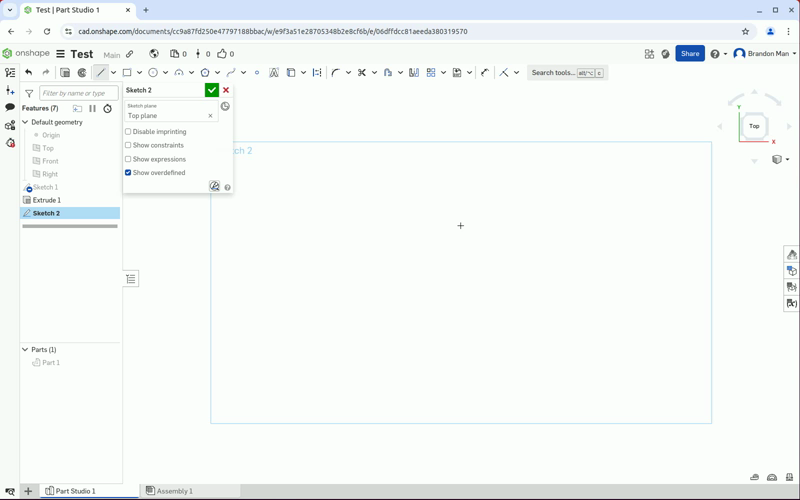
key_up(shift)
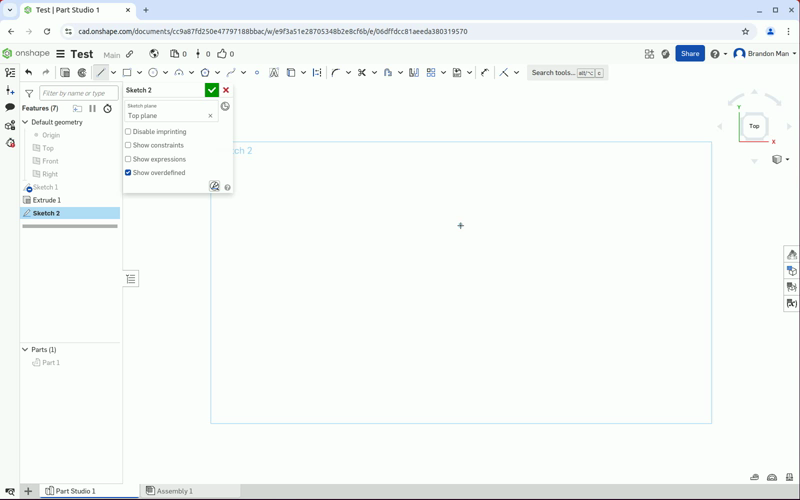
key_down(shift)
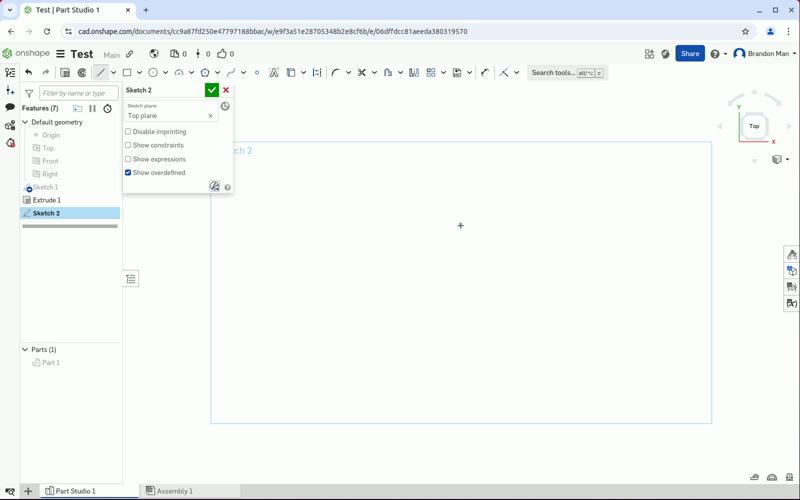
mouse_move(573, 225)
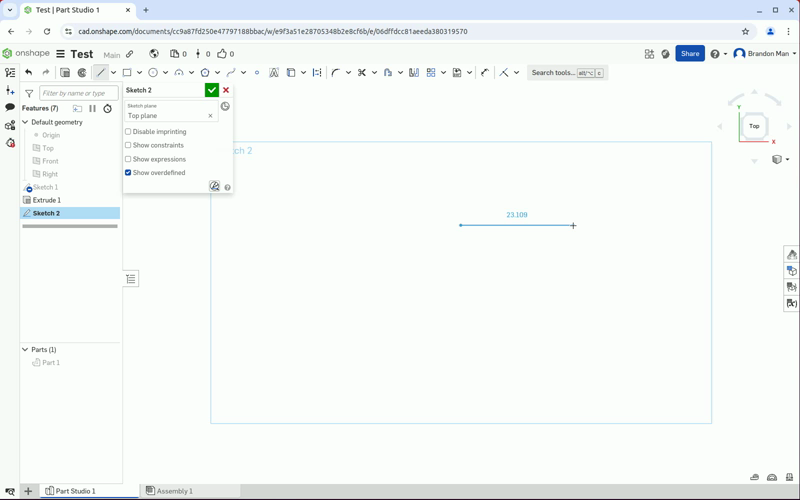
click(573, 225)
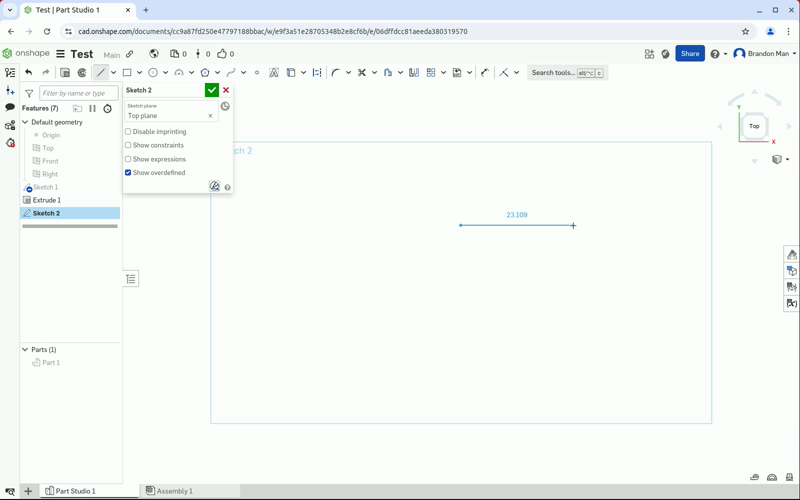
key_up(shift)
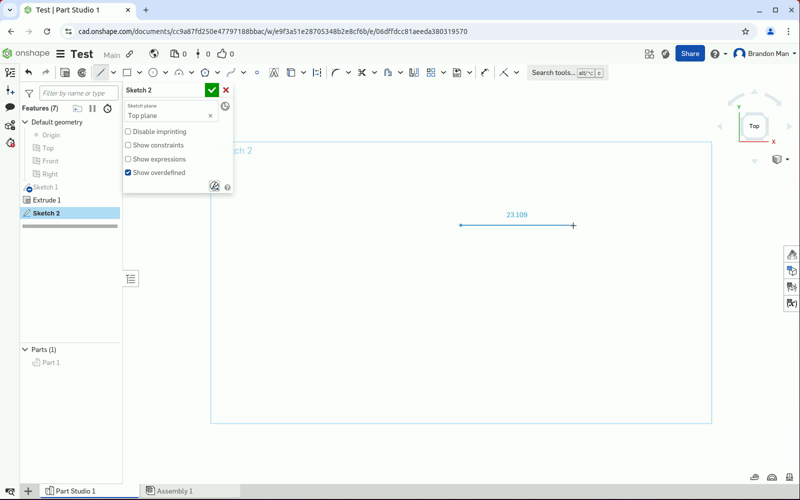
key_down(shift)
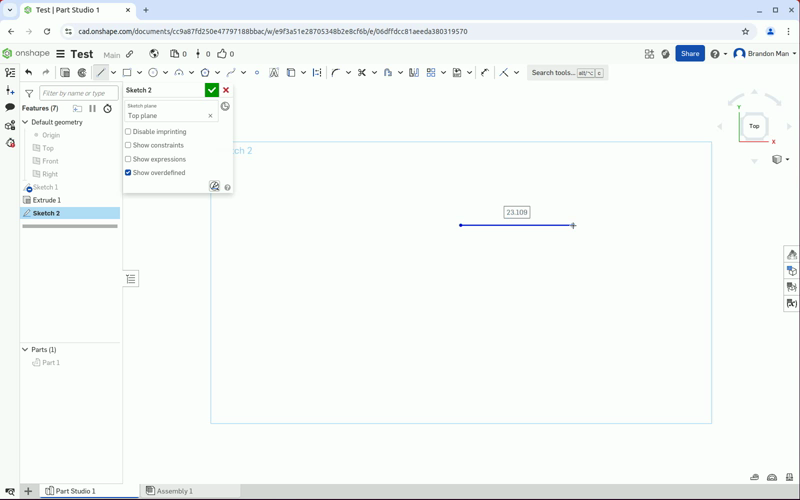
mouse_move(589, 225)
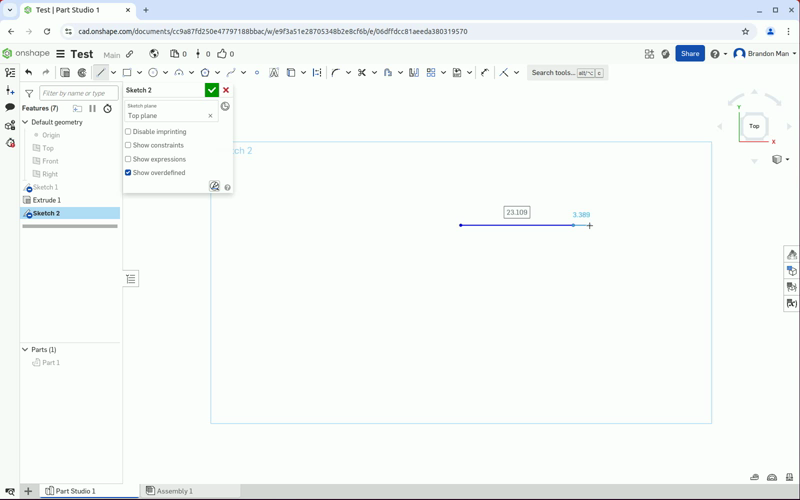
mouse_move(573, 213)
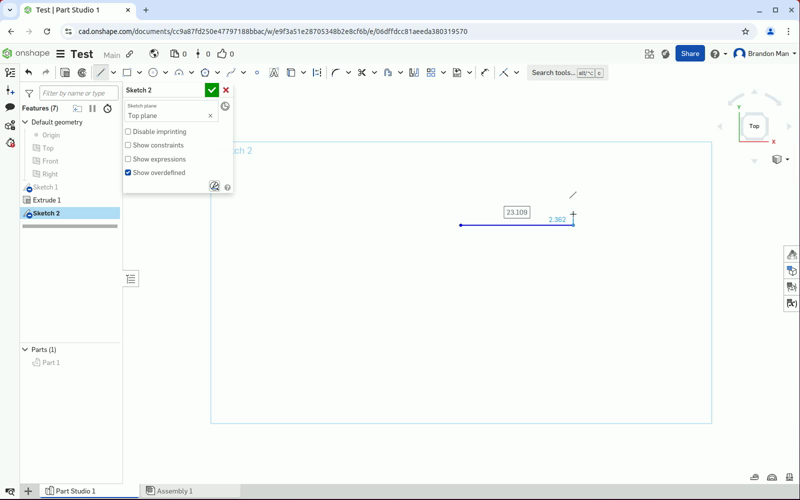
click(573, 213)
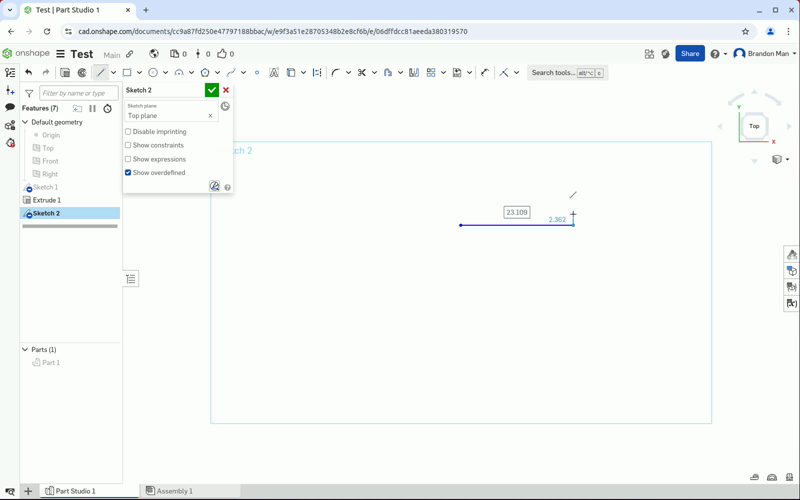
key_up(shift)
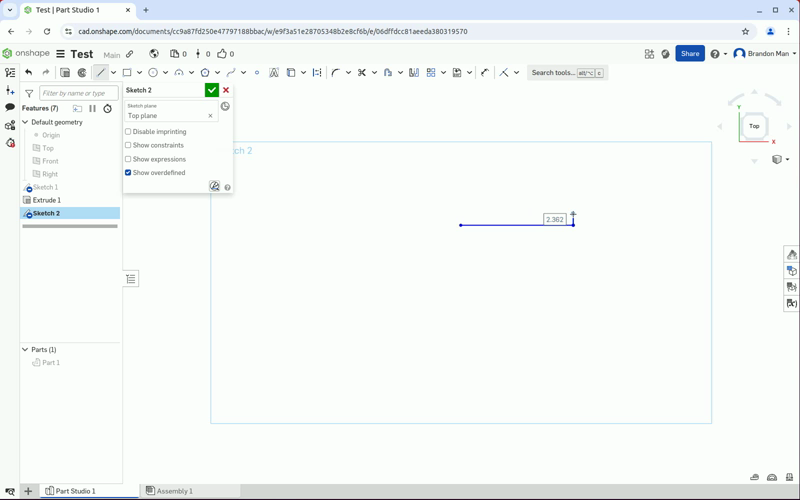
key_down(shift)
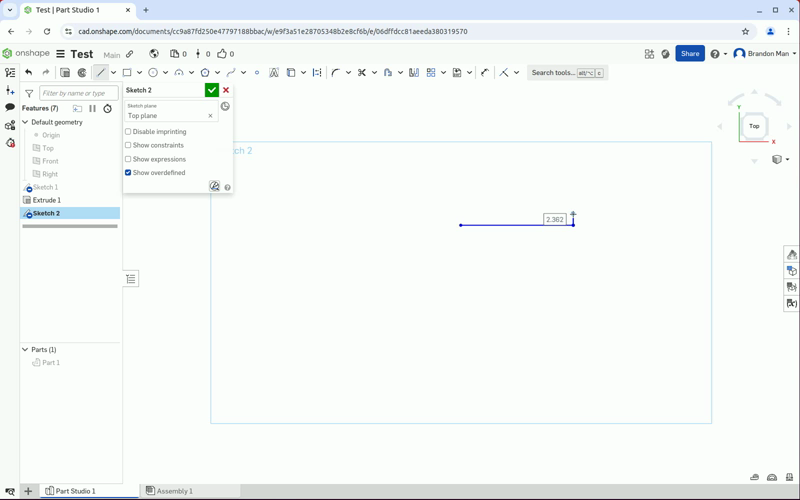
mouse_move(460, 213)
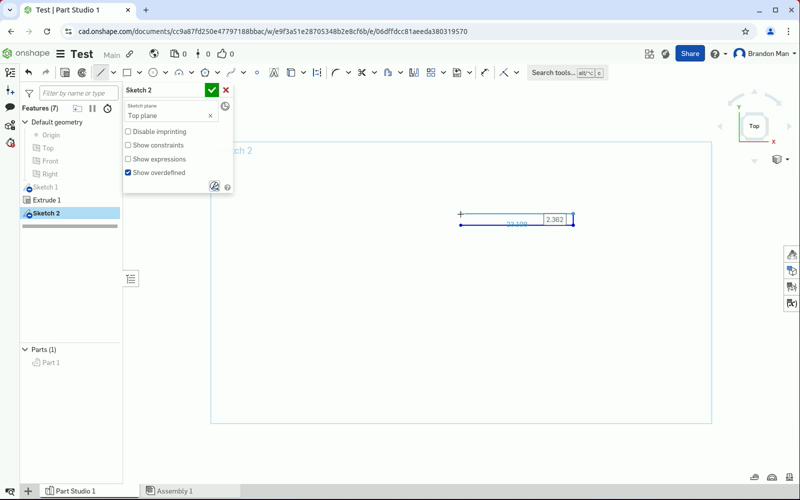
click(460, 213)
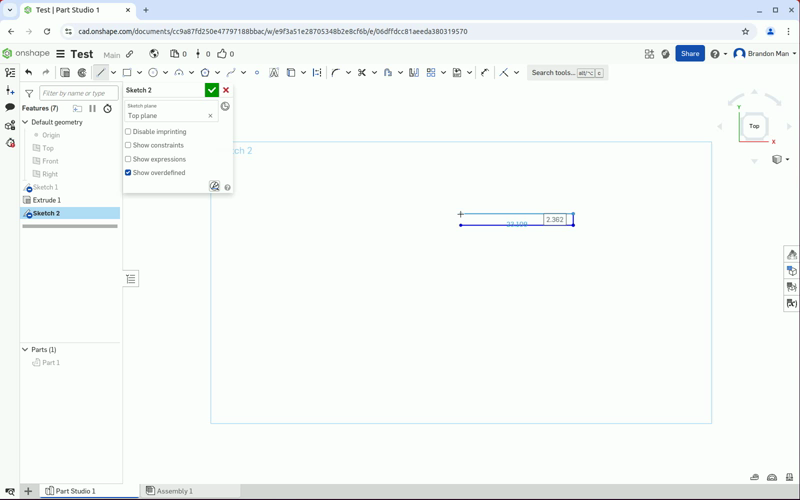
key_up(shift)
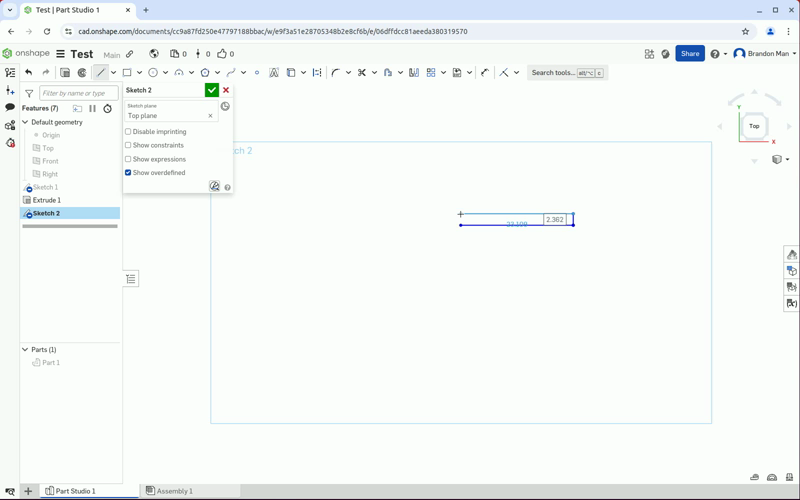
mouse_move(490, 213)
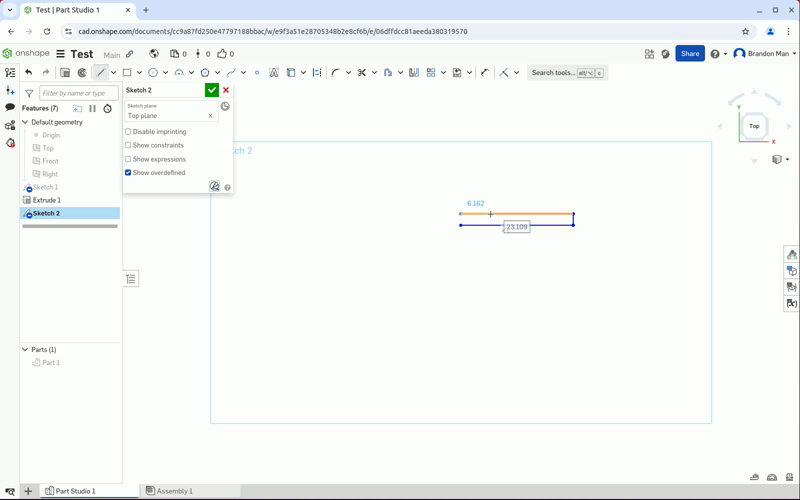
key_down(shift)
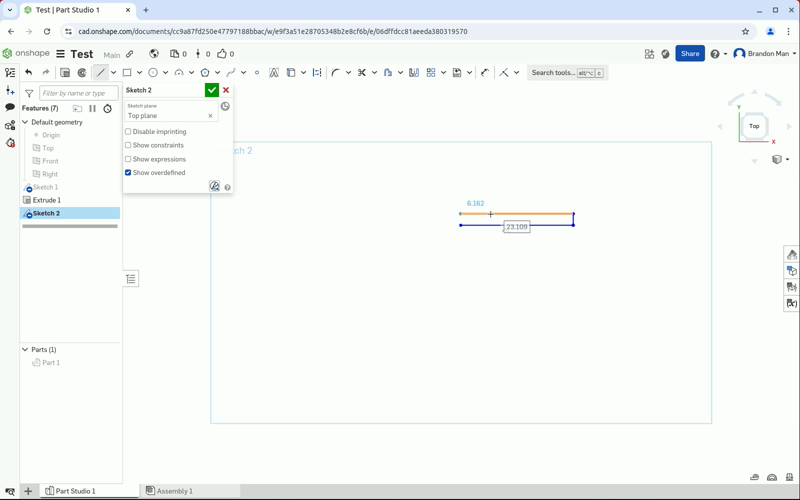
mouse_move(460, 225)
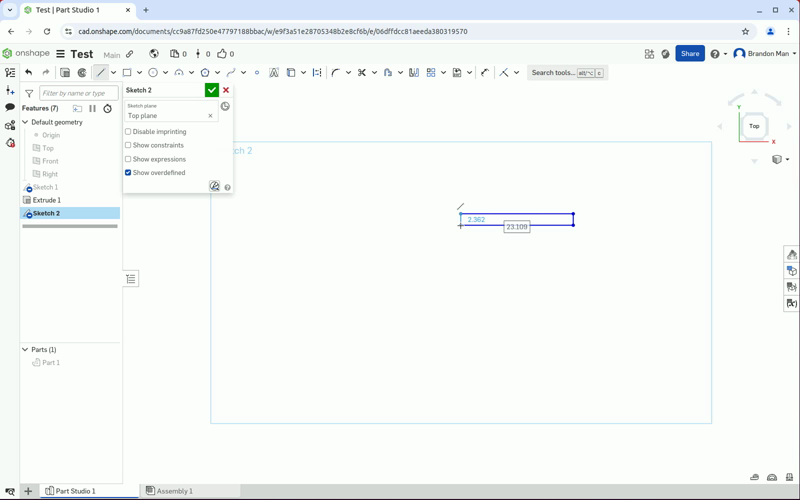
key_up(shift)
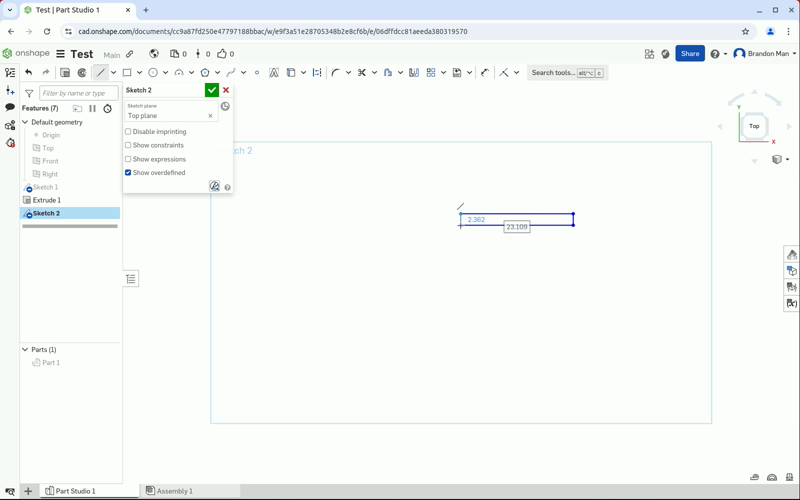
click(460, 225)
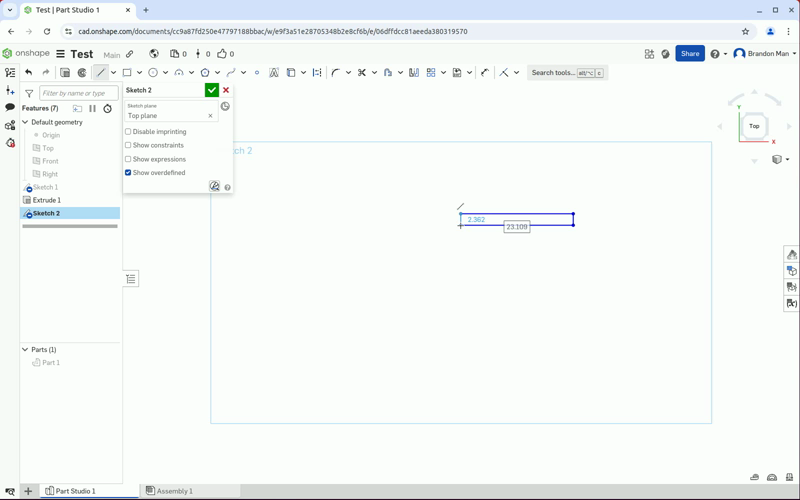
key(esc)
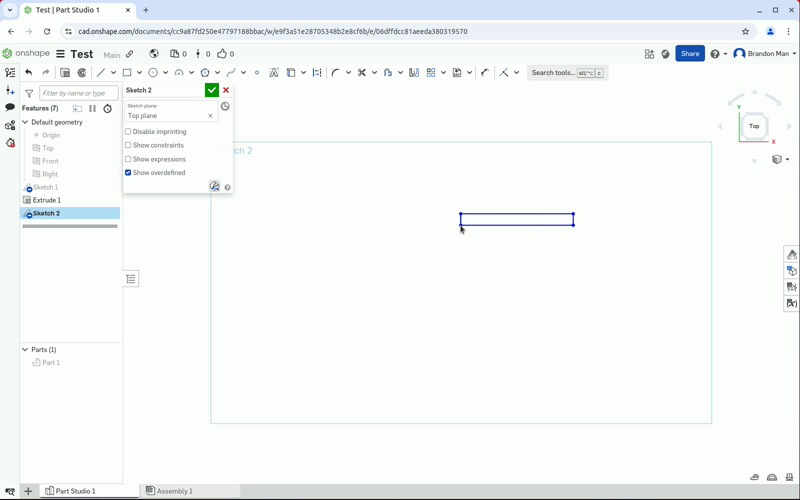
mouse_move(529, 214)
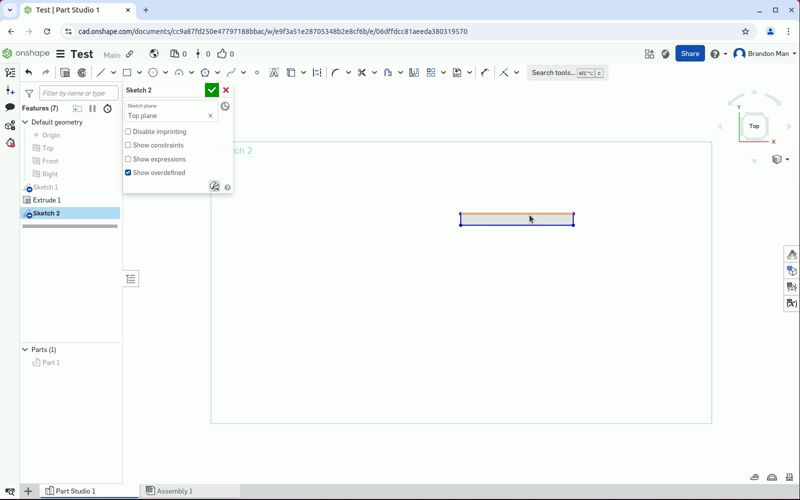
scroll(6)
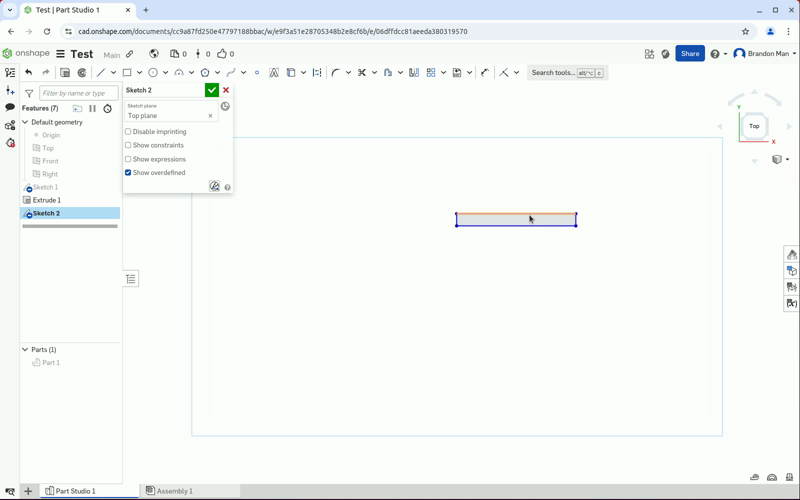
scroll(6)
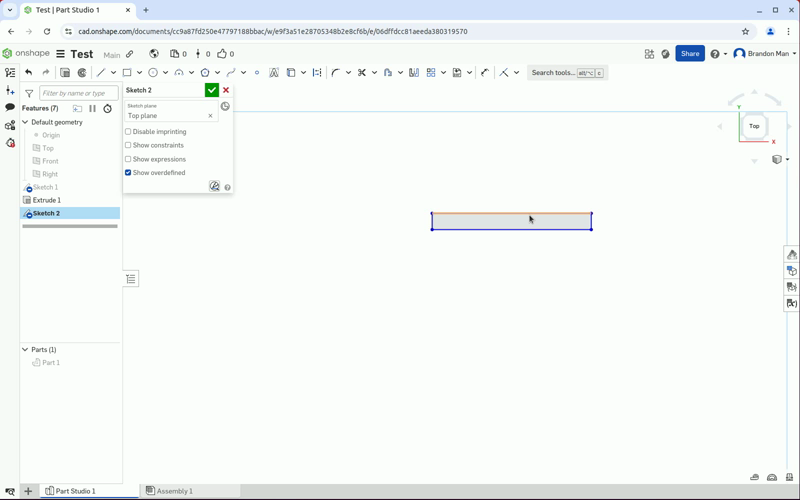
scroll(6)
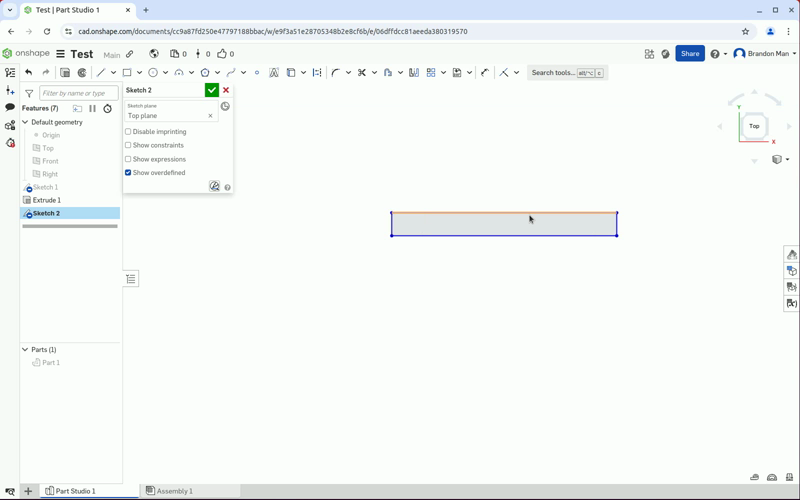
scroll(6)
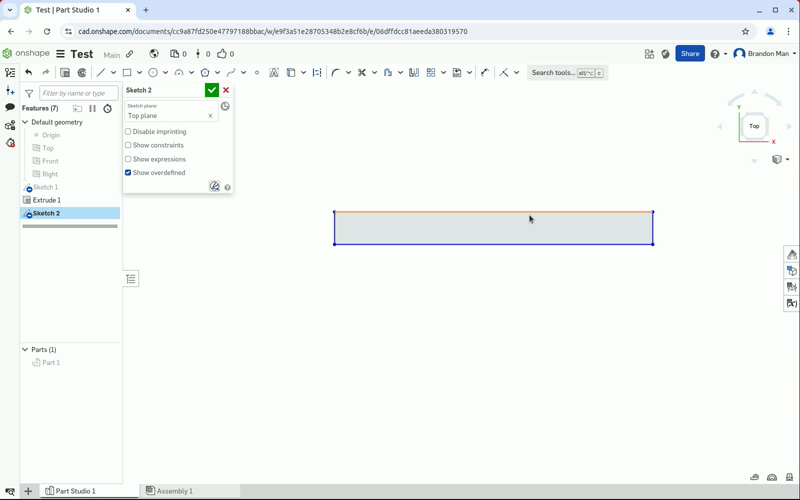
scroll(6)
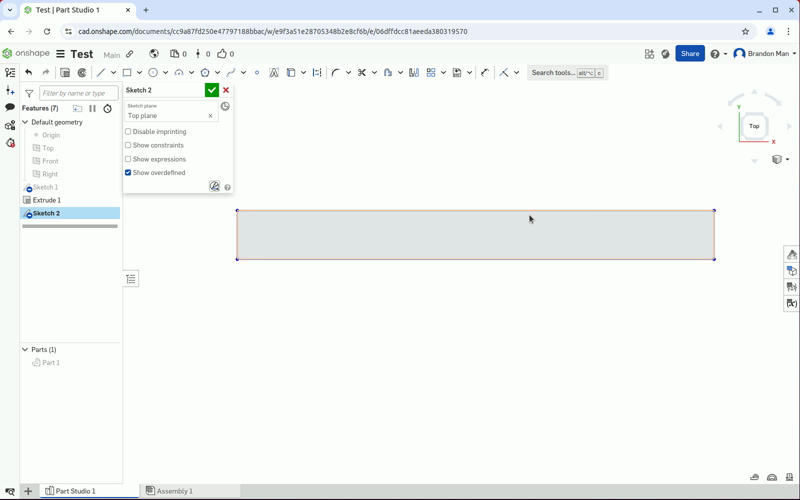
scroll(6)
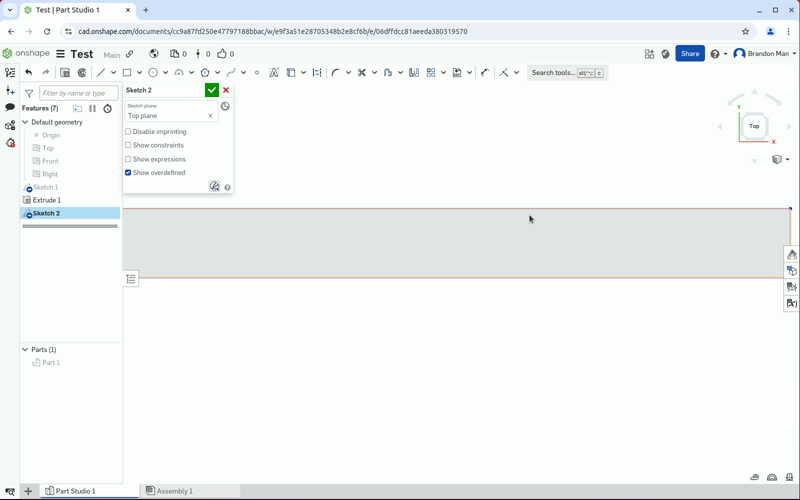
scroll(6)
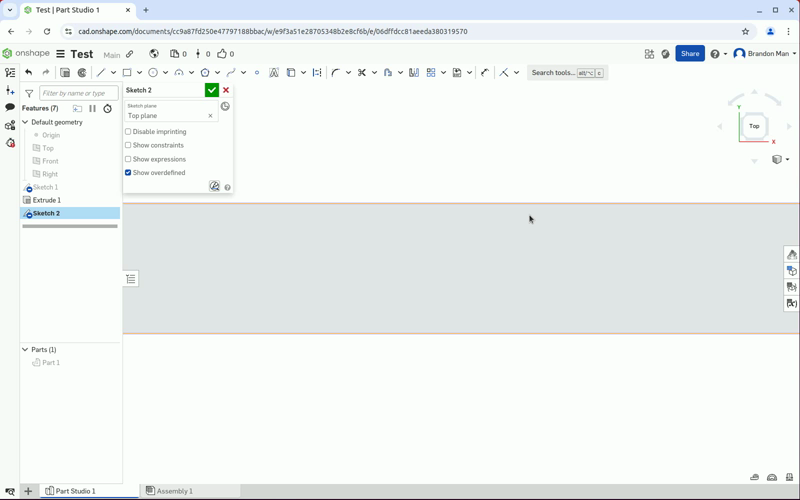
click(529, 214)
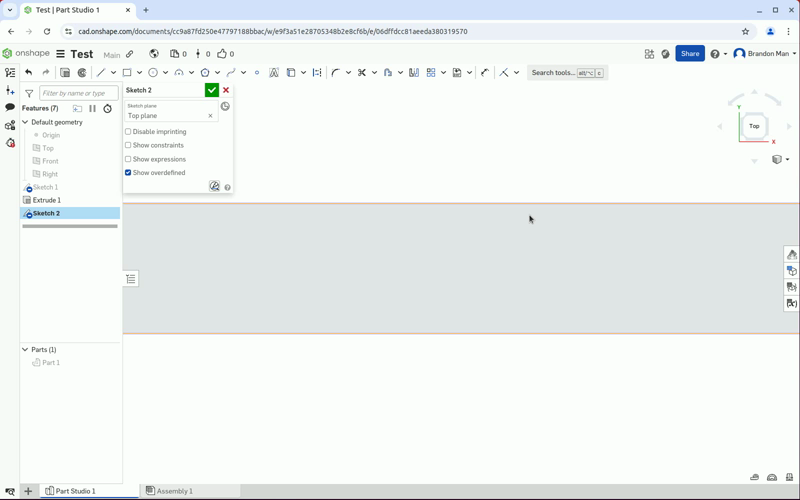
scroll(-6)
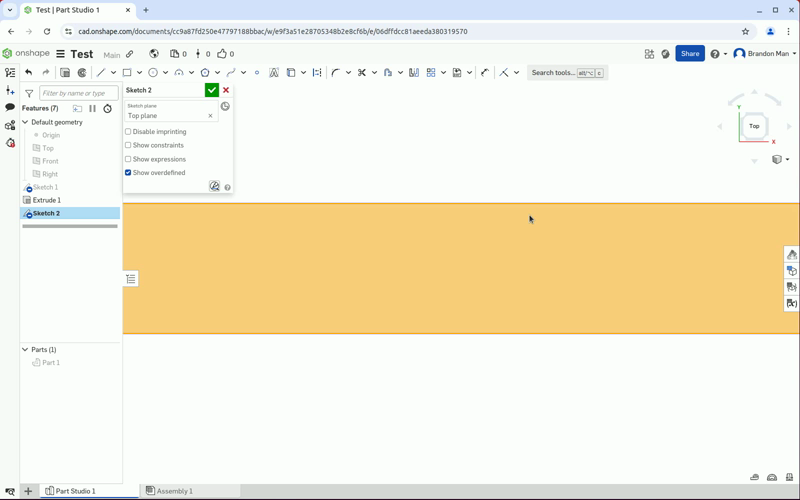
scroll(-6)
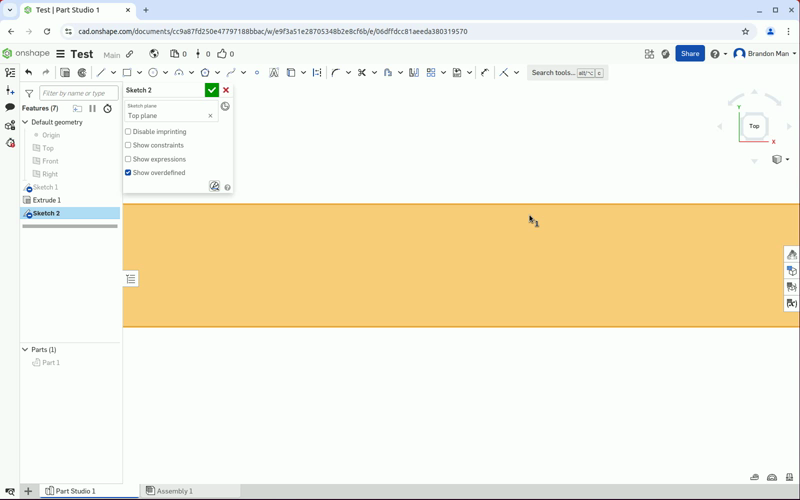
scroll(-6)
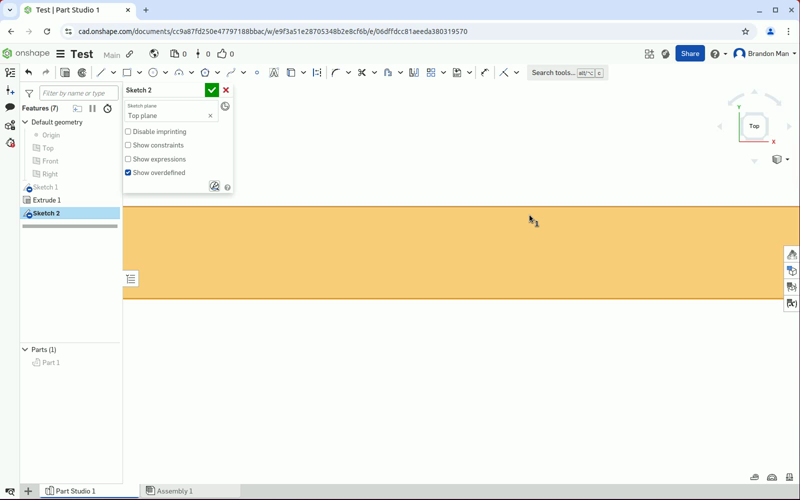
scroll(-6)
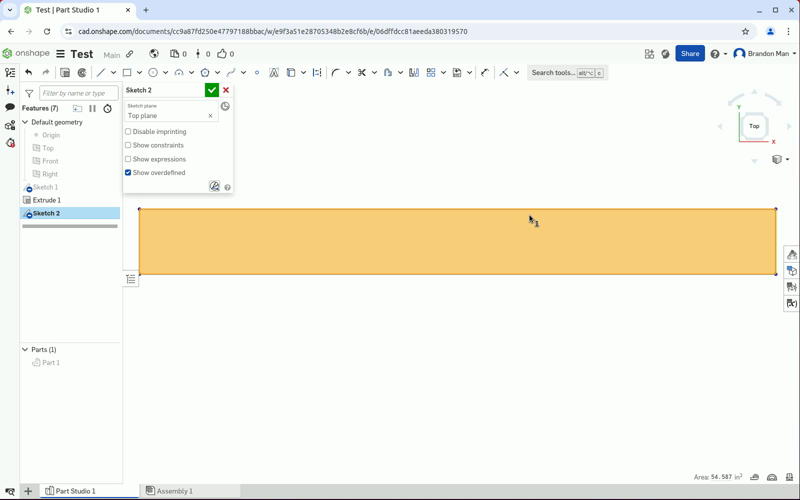
scroll(-6)
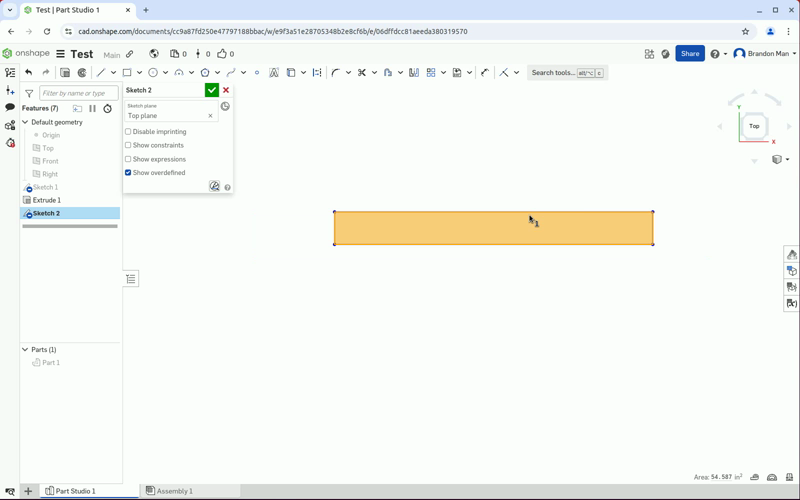
scroll(-6)
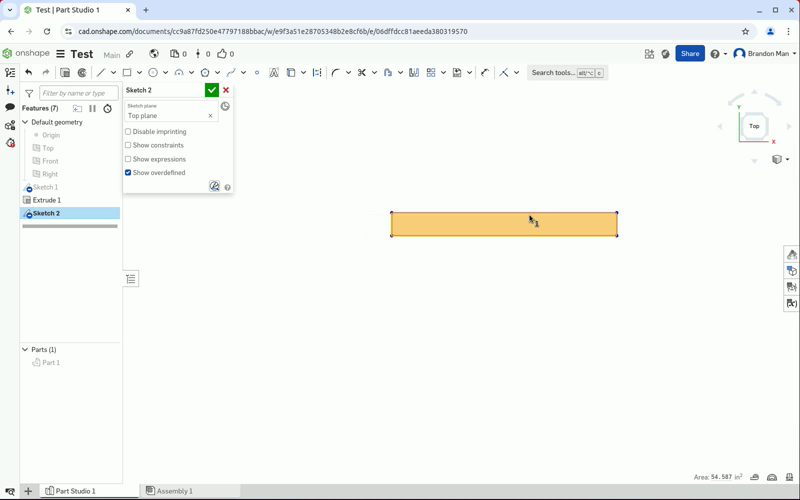
scroll(-6)
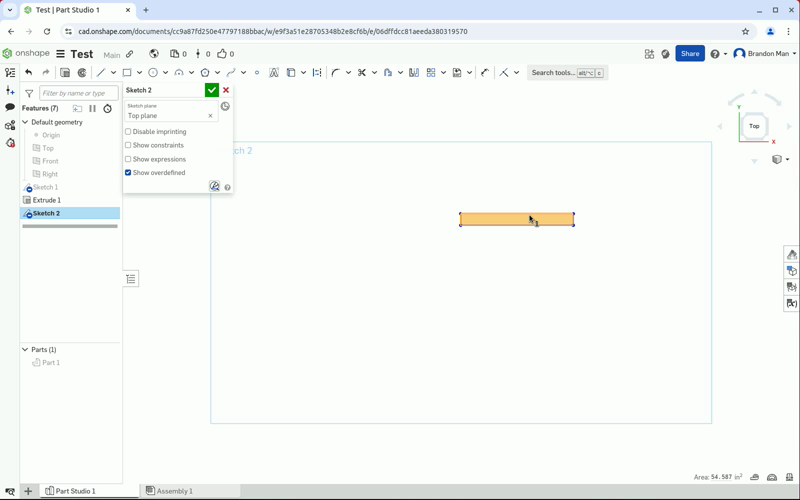
mouse_move(73, 352)
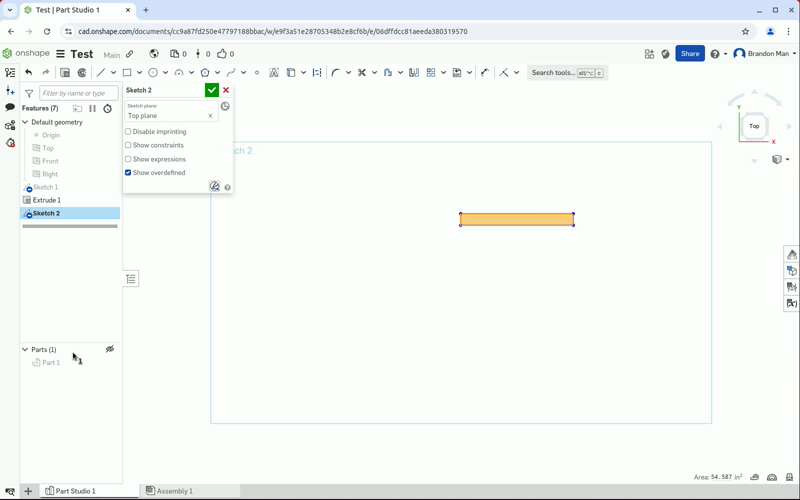
key(shift+y)
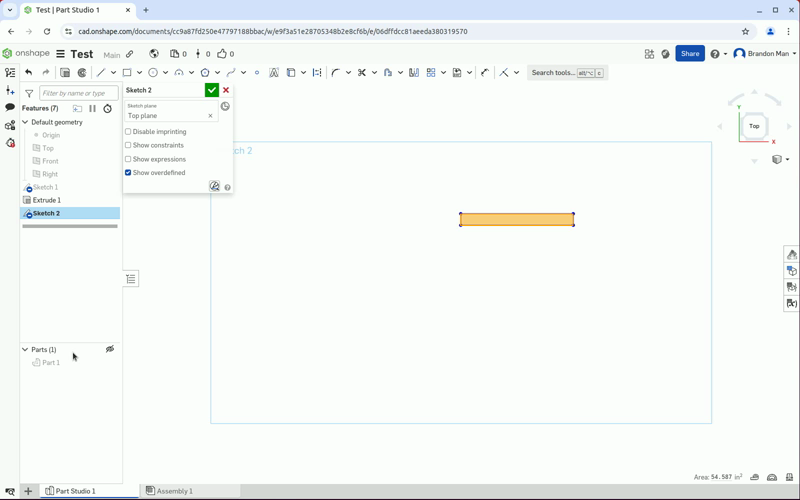
key(shift+e)
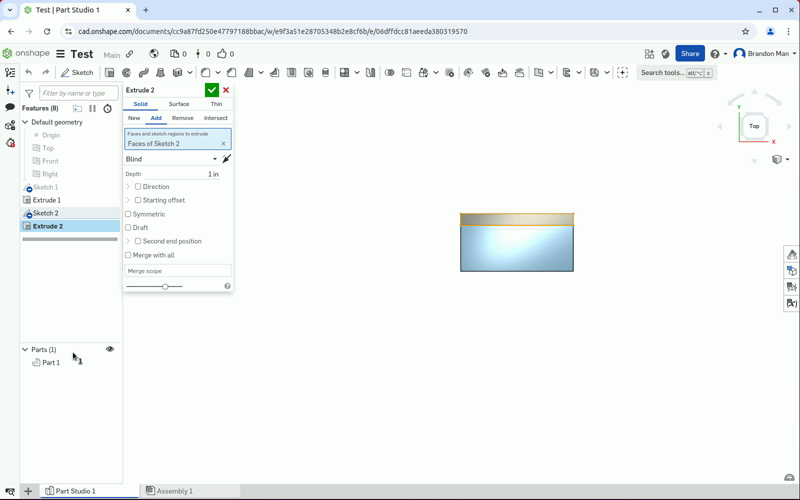
mouse_move(143, 106)
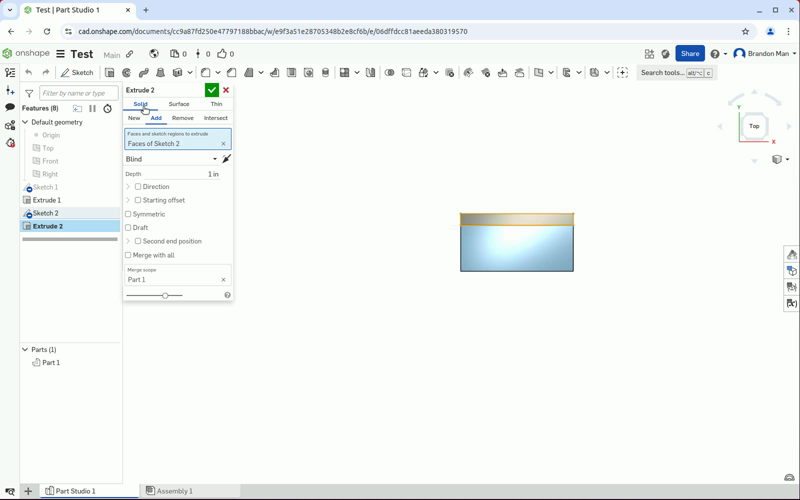
click(143, 106)
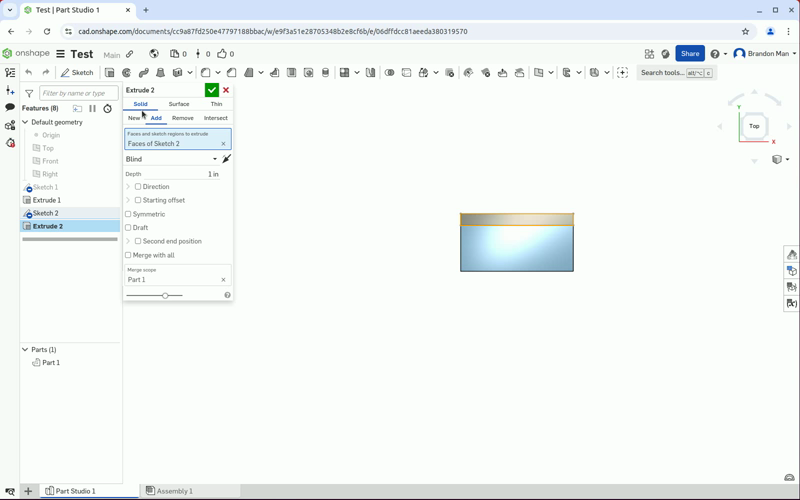
mouse_move(137, 120)
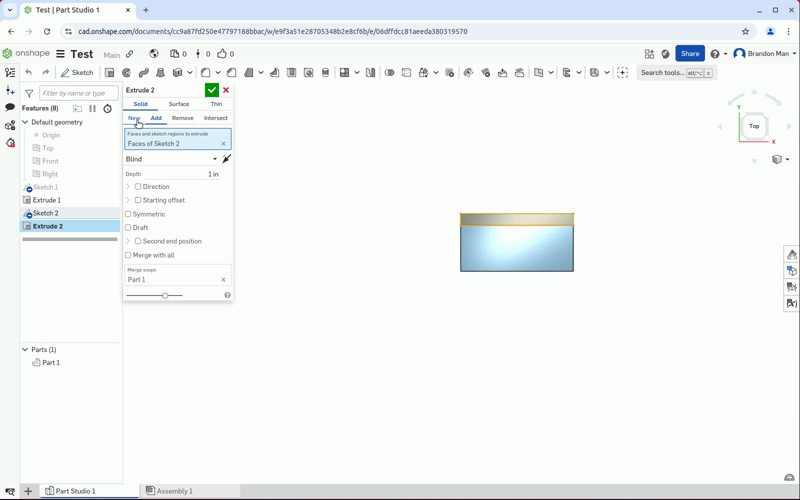
click(137, 120)
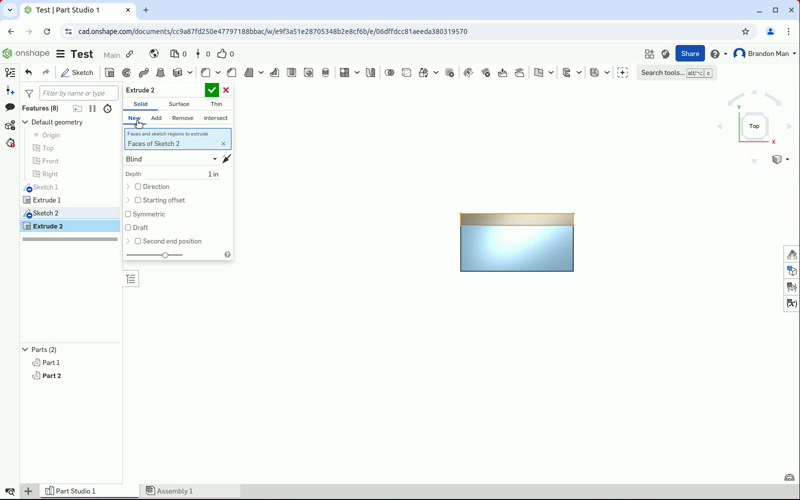
key(tab, 4)
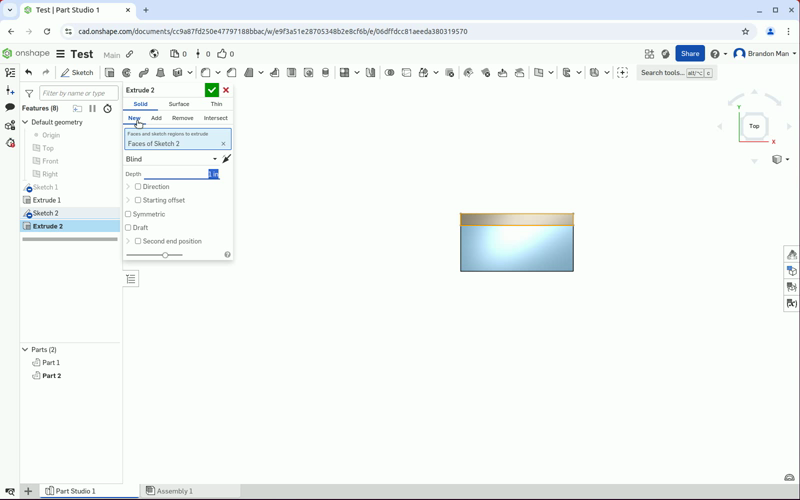
text(0.241)
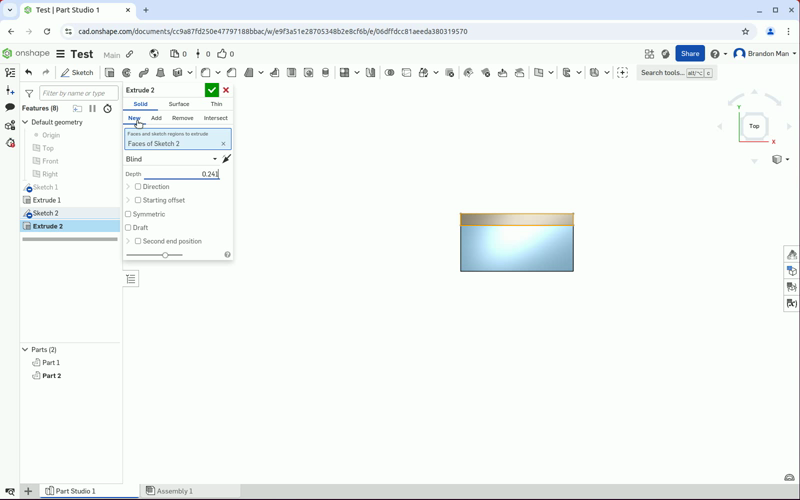
key(enter)
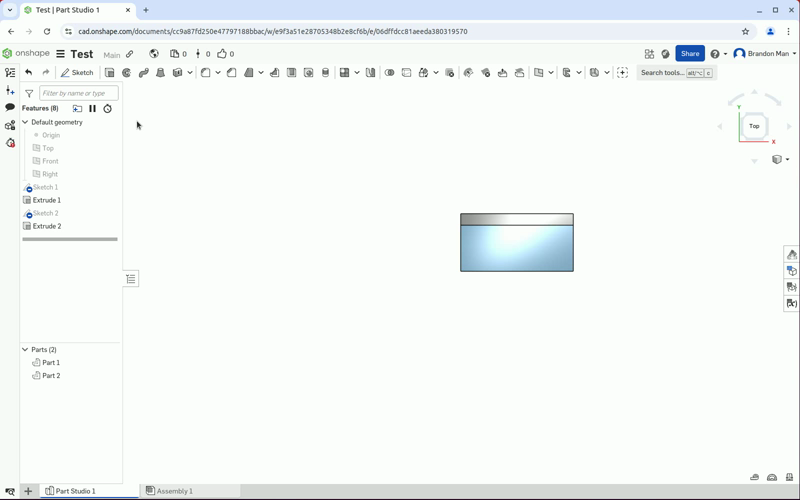
key(shift+h)
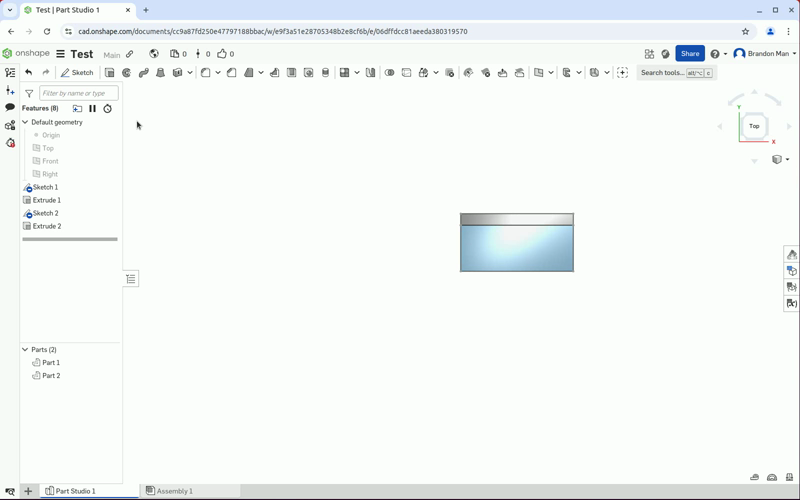
key(shift+h)
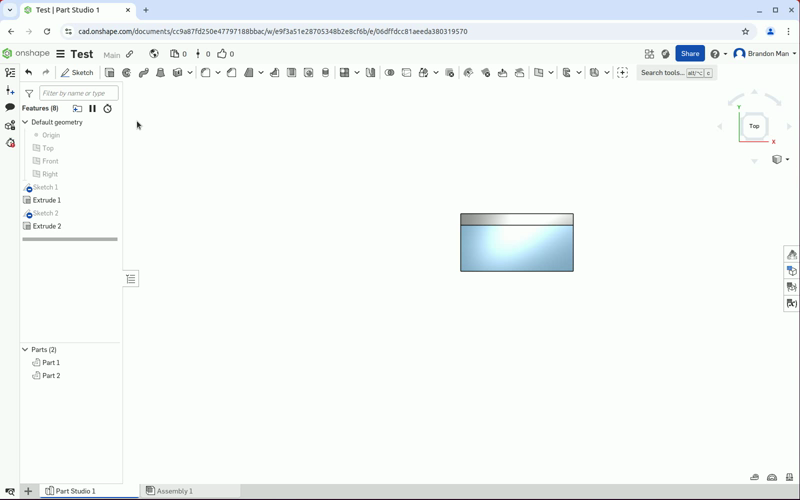
mouse_move(73, 189)
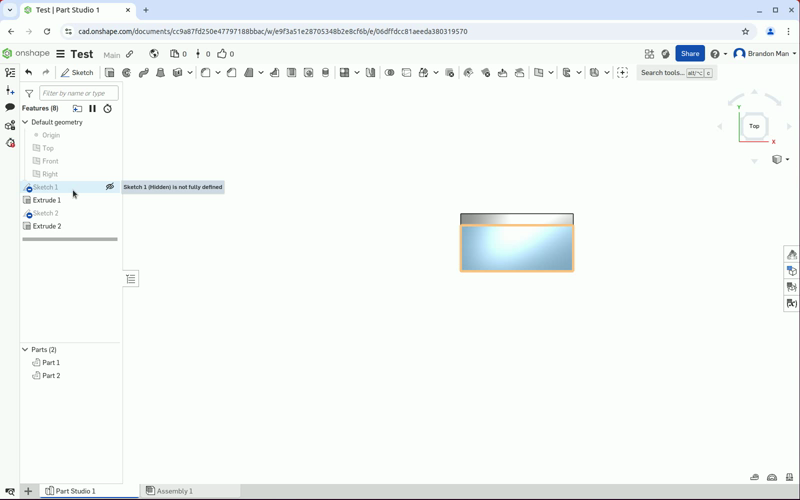
click(73, 189)
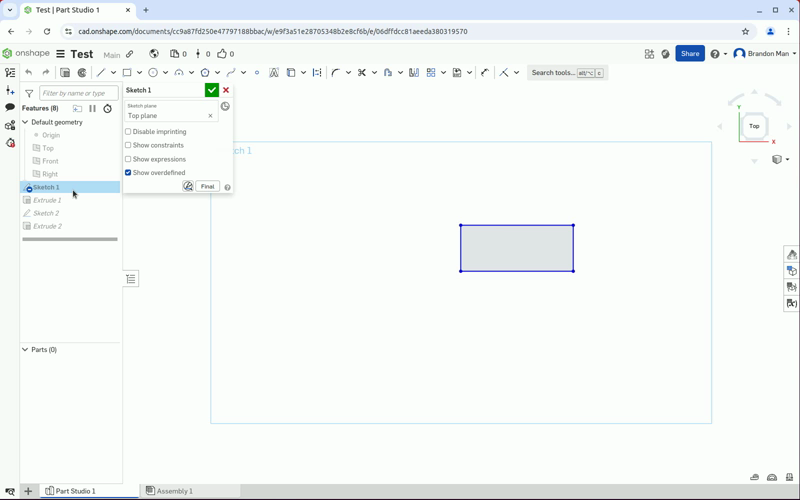
mouse_move(229, 92)
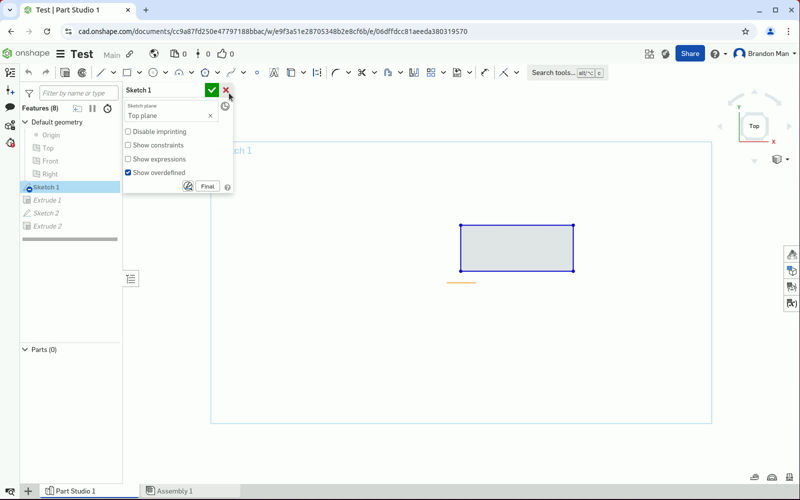
click(229, 92)
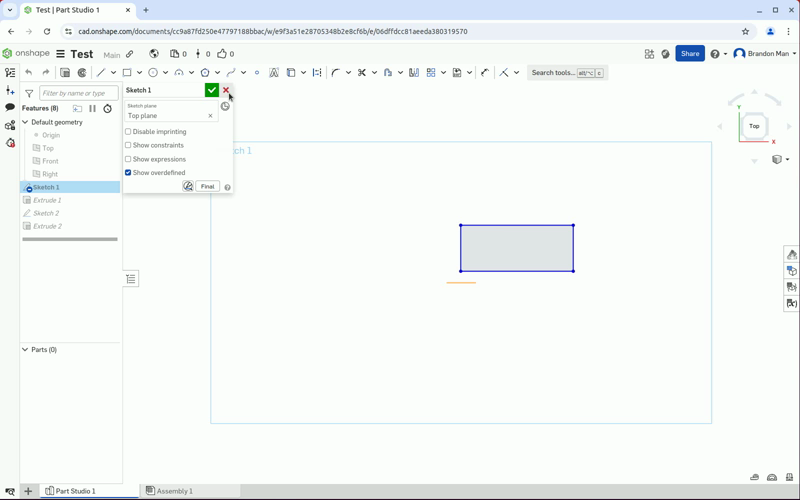
key(shift+s)
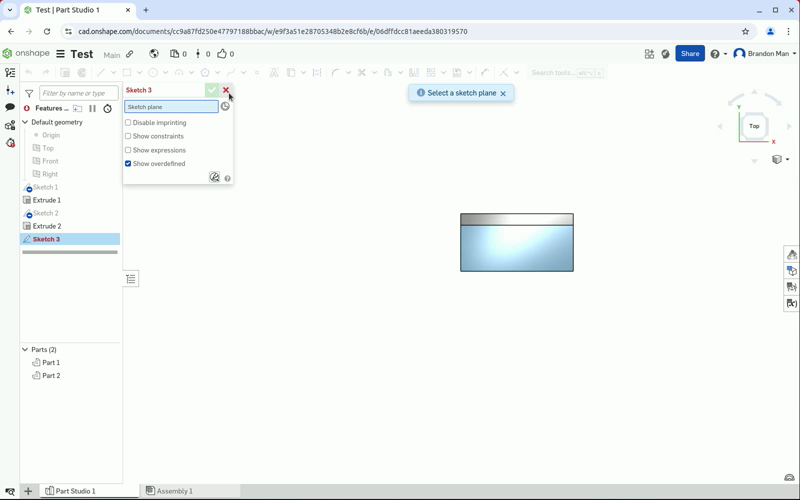
mouse_move(73, 150)
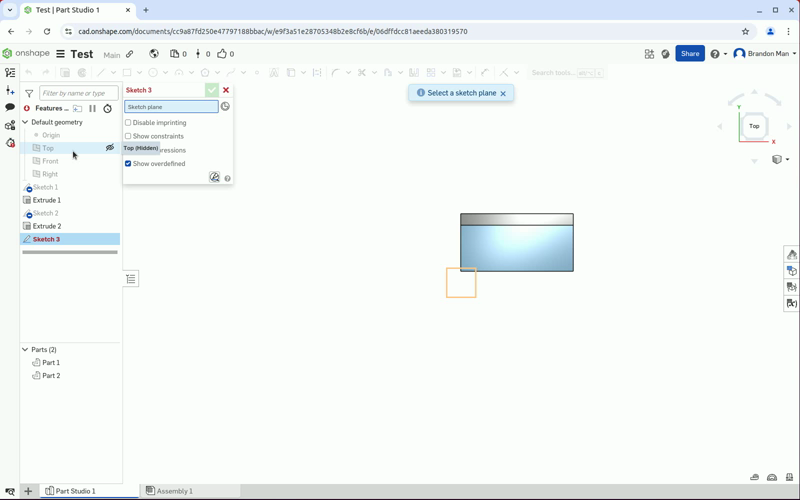
click(73, 150)
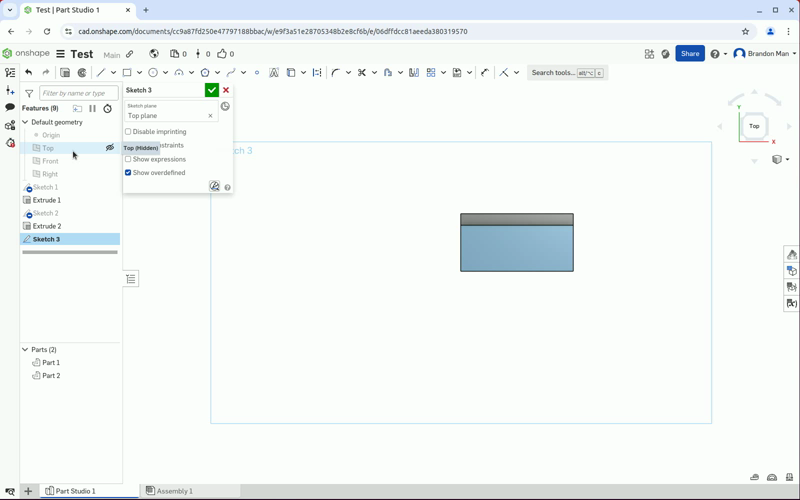
mouse_move(73, 352)
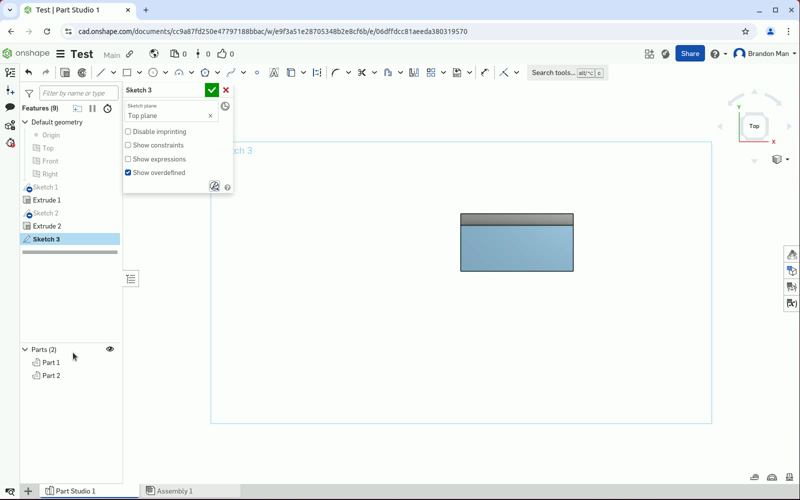
key(y)
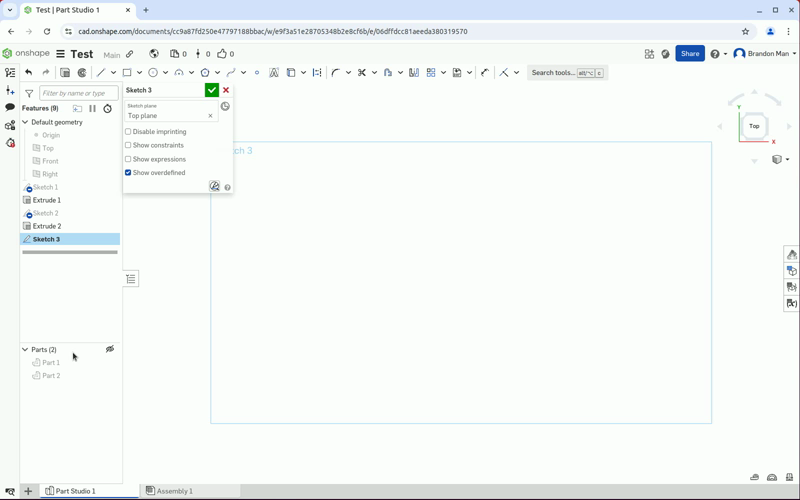
key(l)
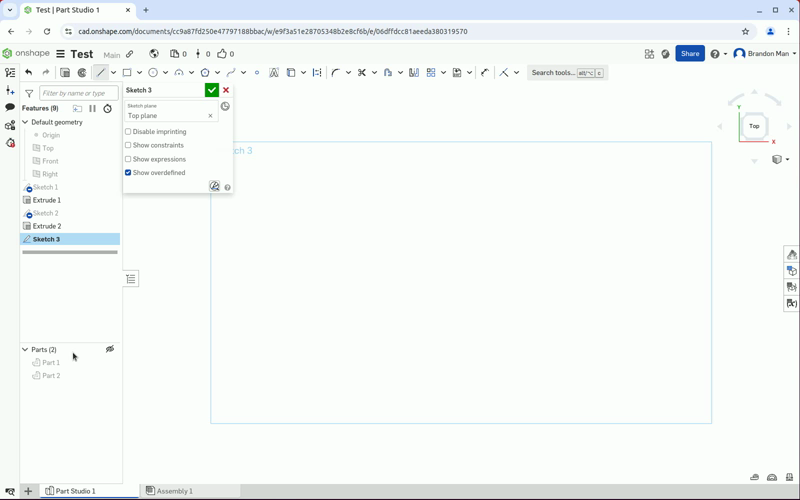
key_down(shift)
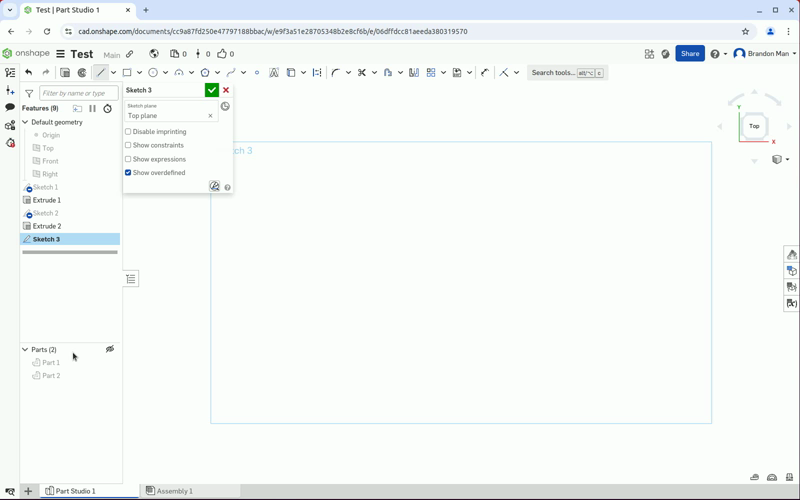
mouse_move(460, 282)
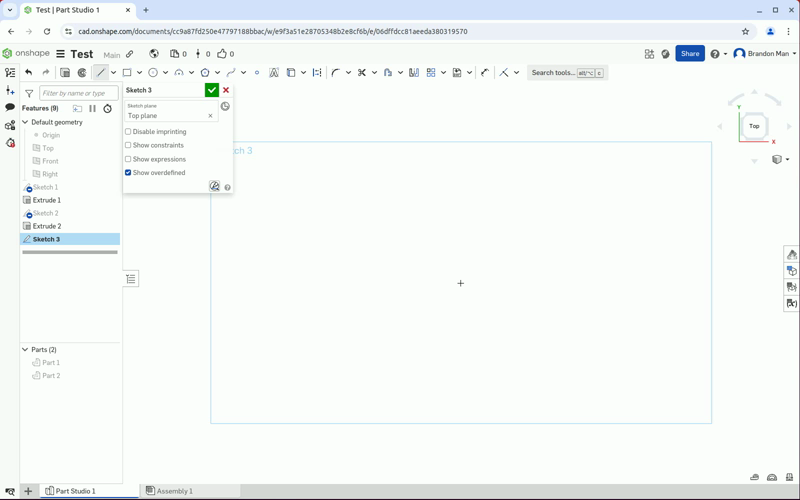
click(460, 282)
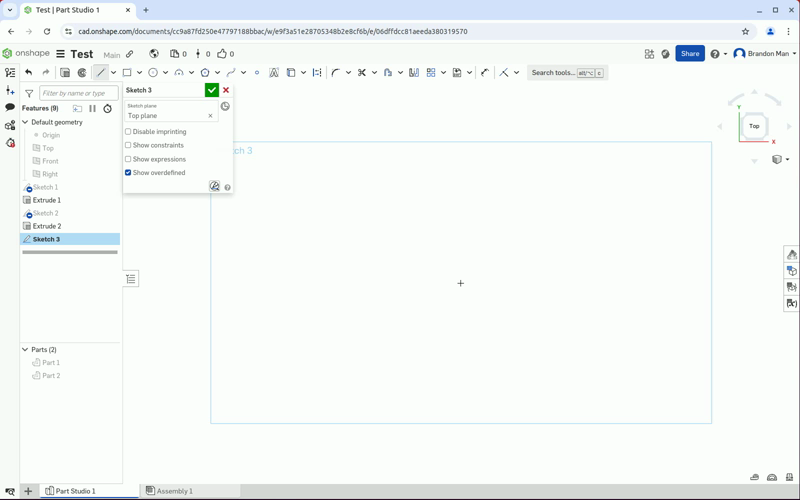
key_up(shift)
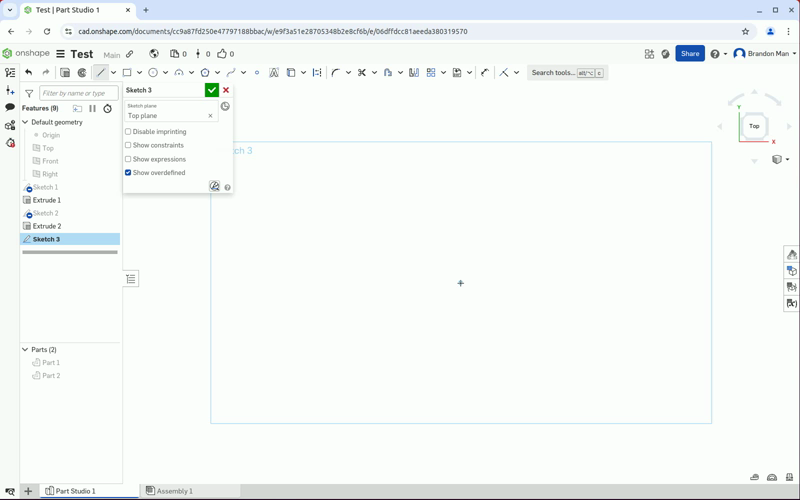
key_down(shift)
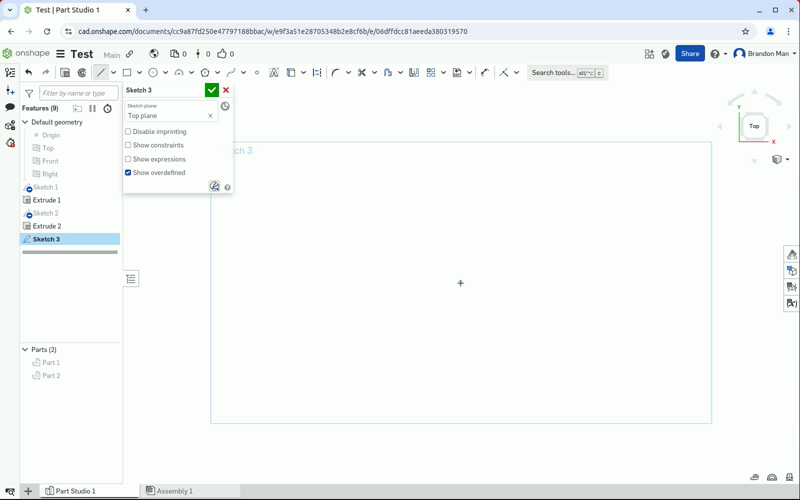
mouse_move(573, 282)
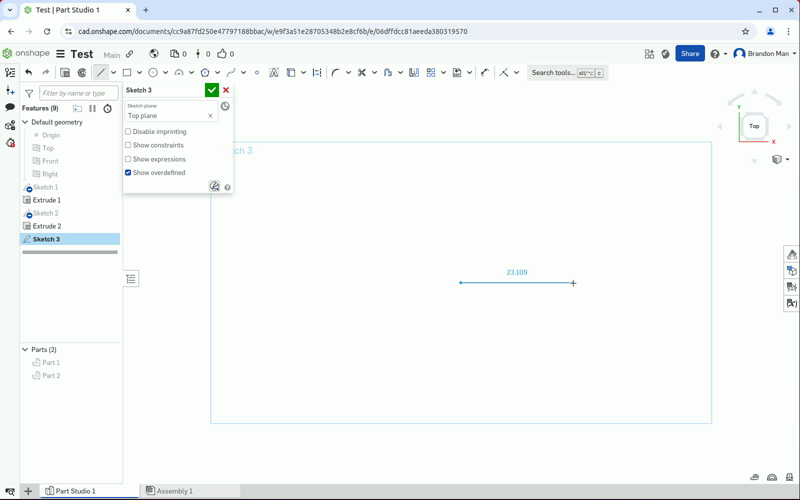
click(573, 282)
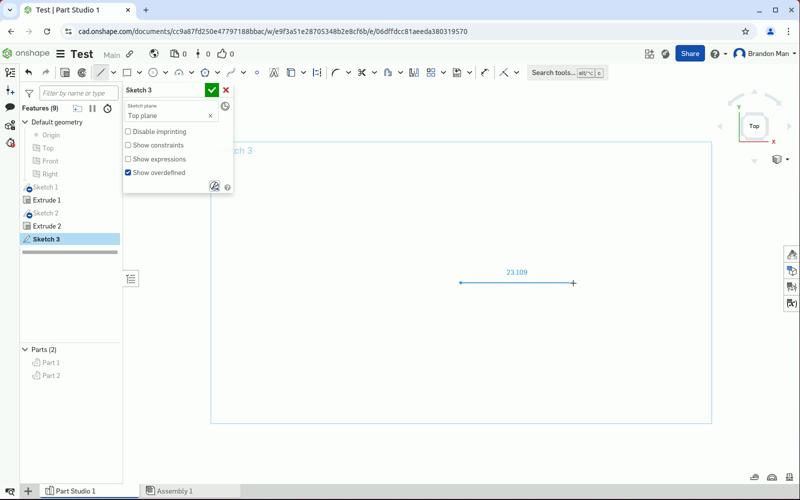
key_up(shift)
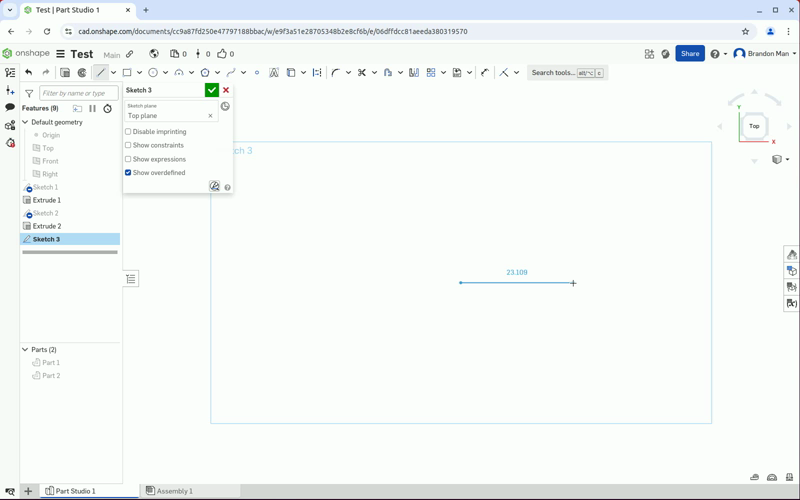
key_down(shift)
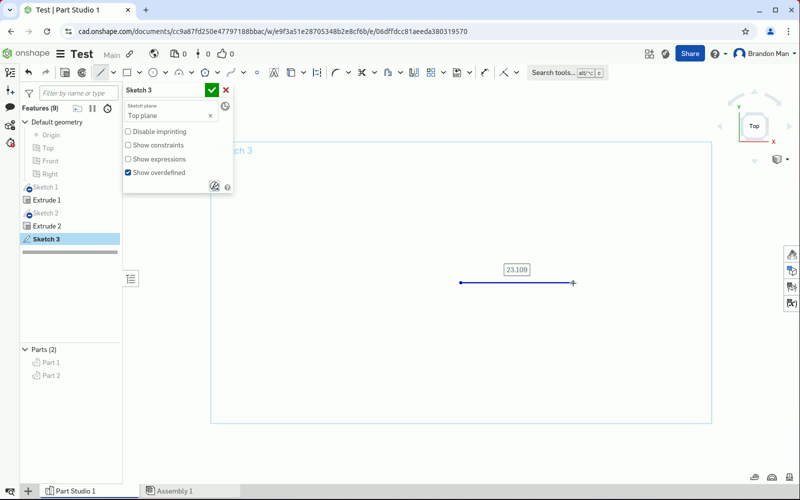
mouse_move(589, 282)
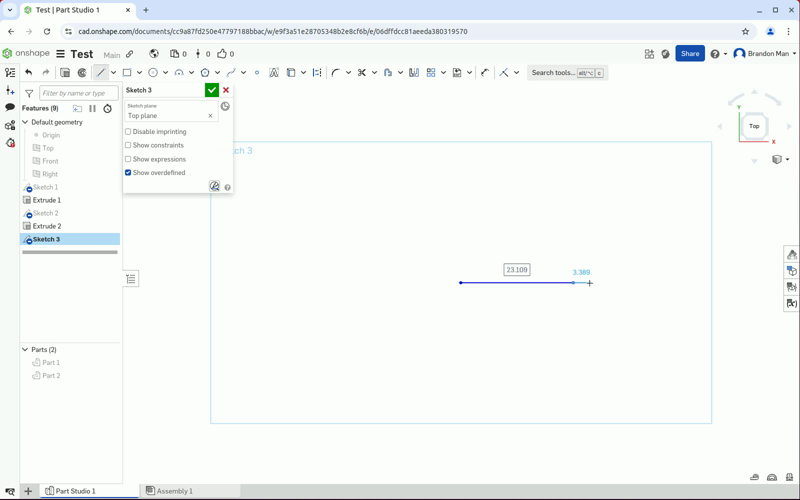
mouse_move(573, 271)
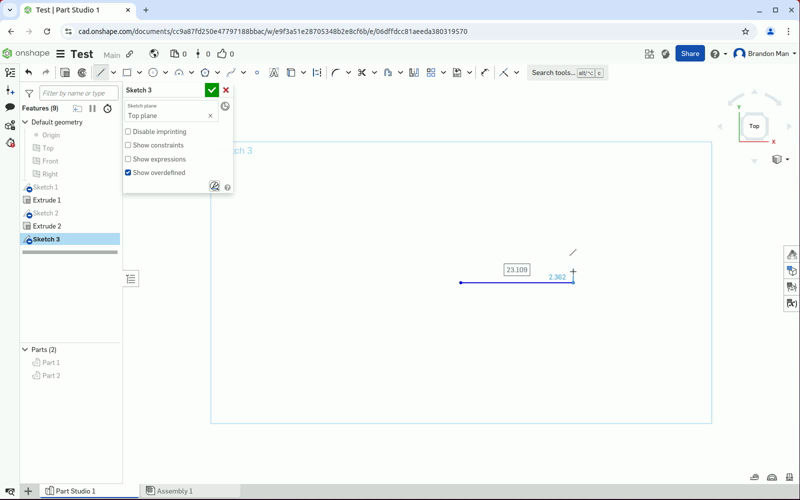
click(573, 271)
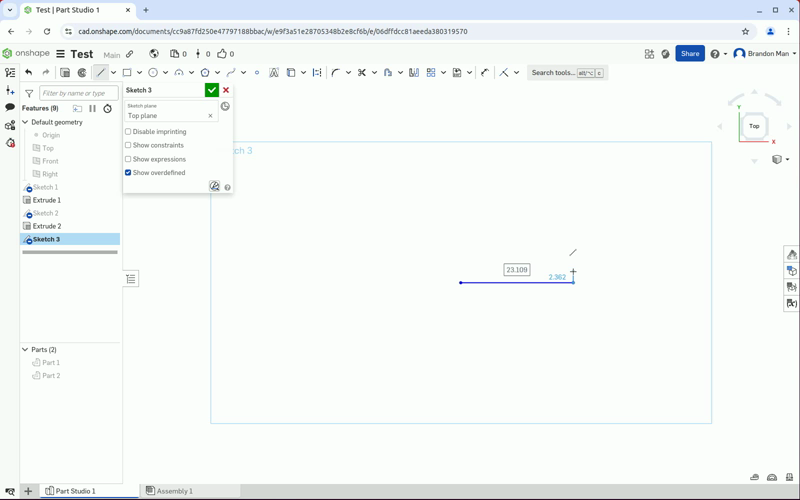
key_up(shift)
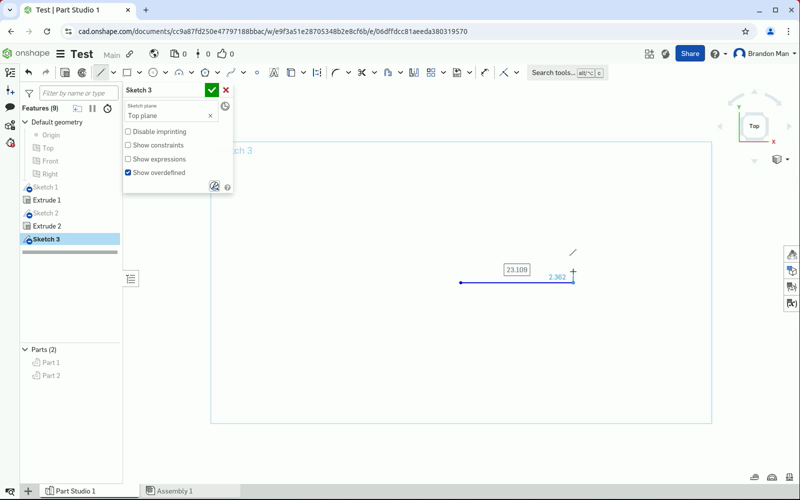
key_down(shift)
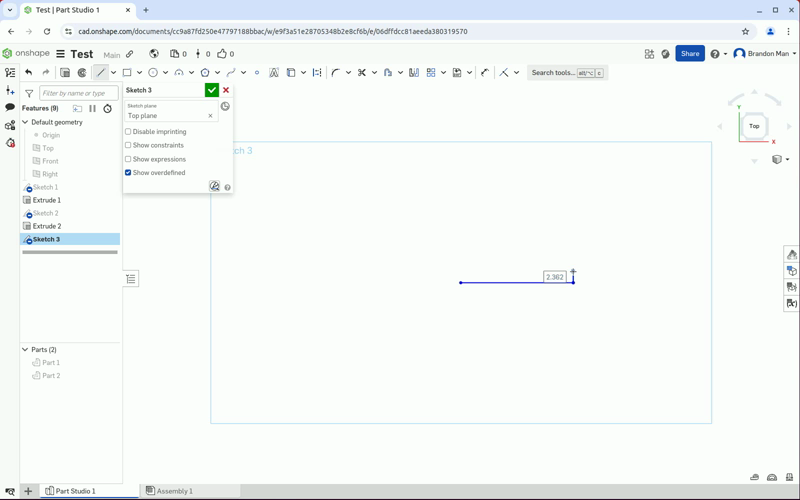
mouse_move(460, 271)
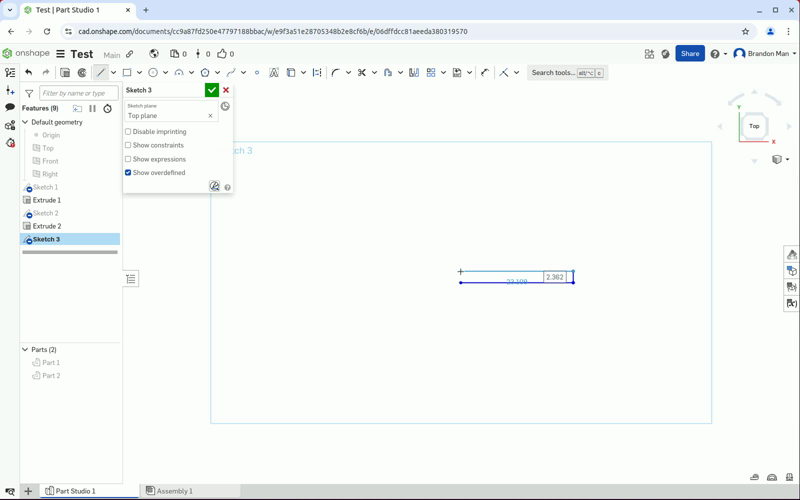
click(460, 271)
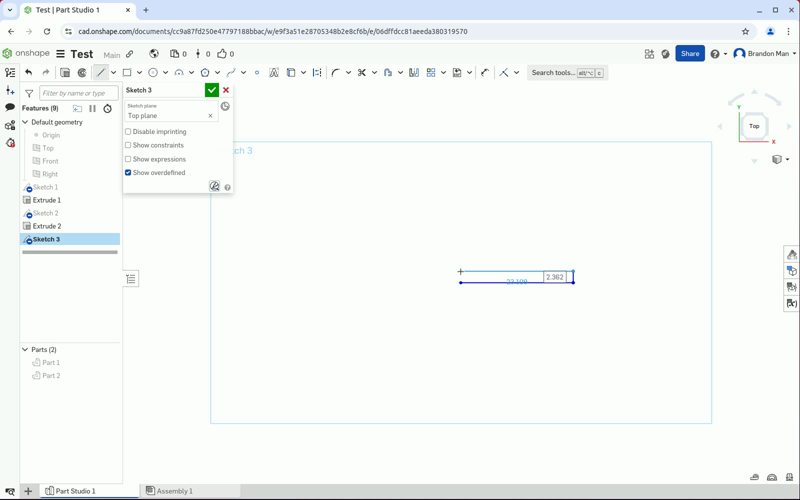
key_up(shift)
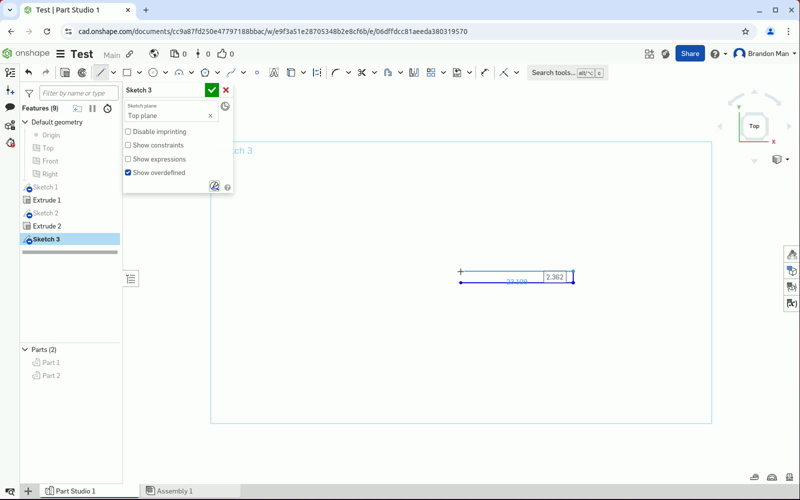
mouse_move(490, 271)
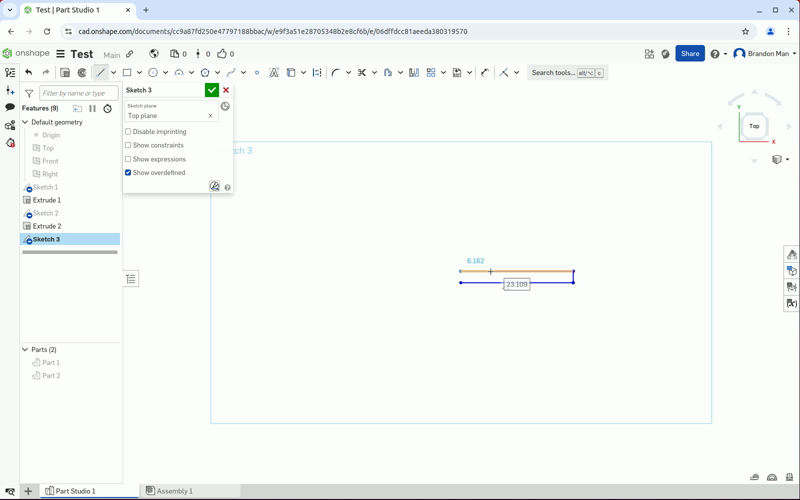
key_down(shift)
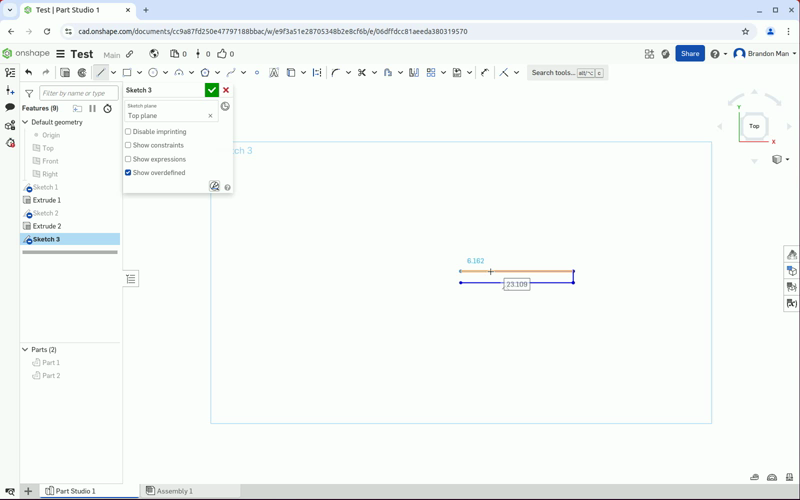
mouse_move(460, 282)
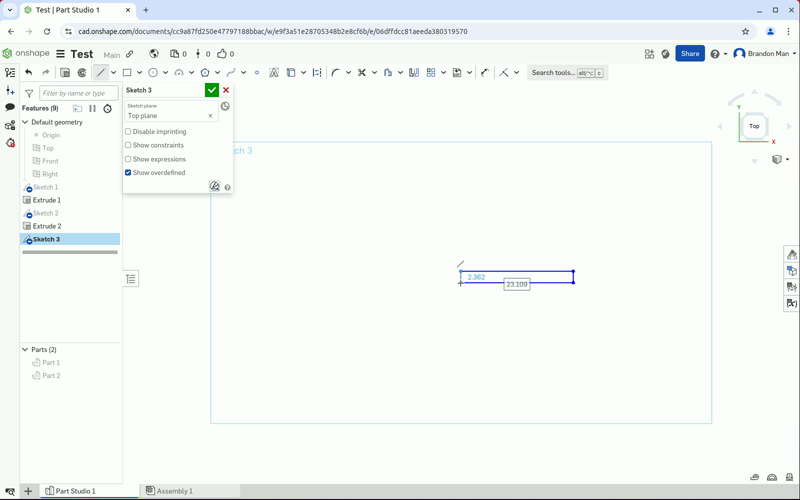
key_up(shift)
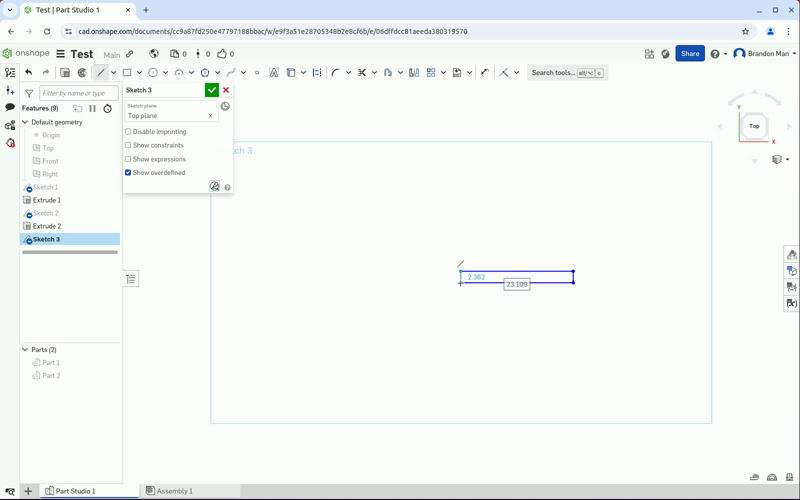
click(460, 282)
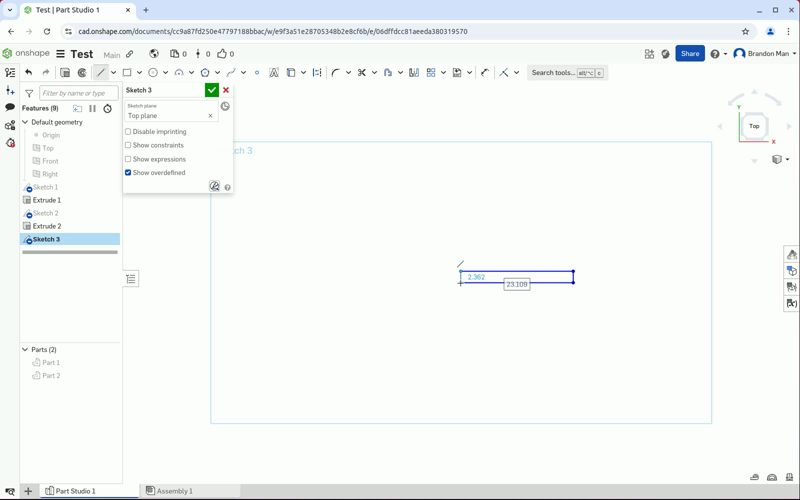
key(esc)
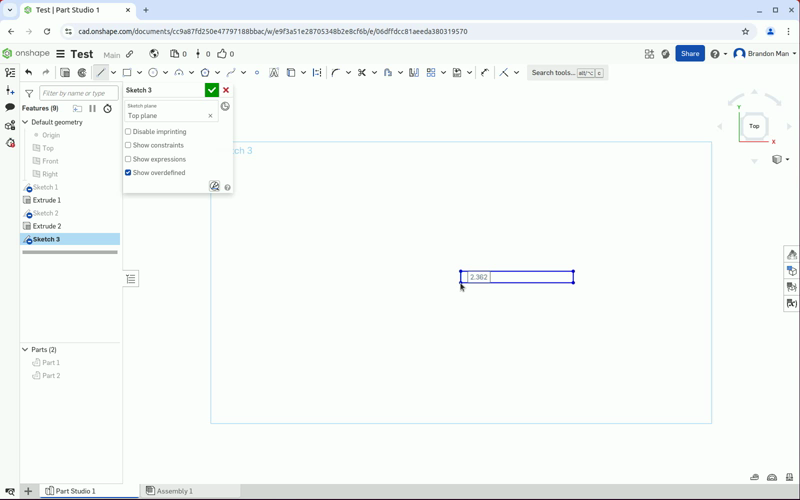
mouse_move(489, 274)
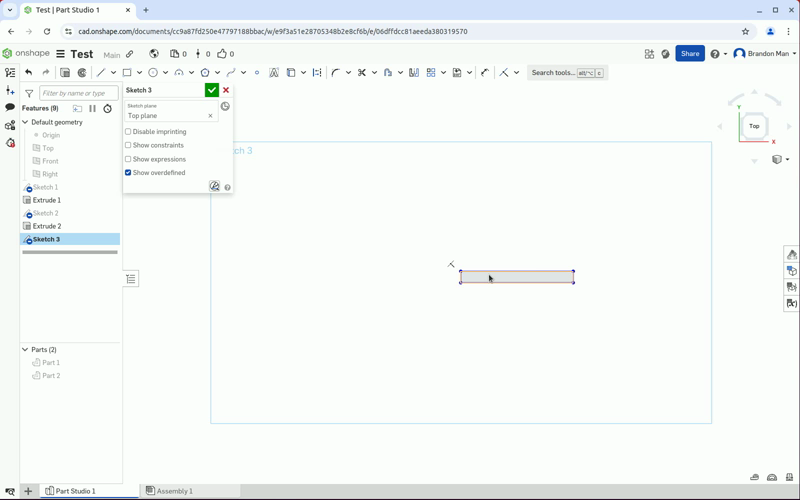
scroll(6)
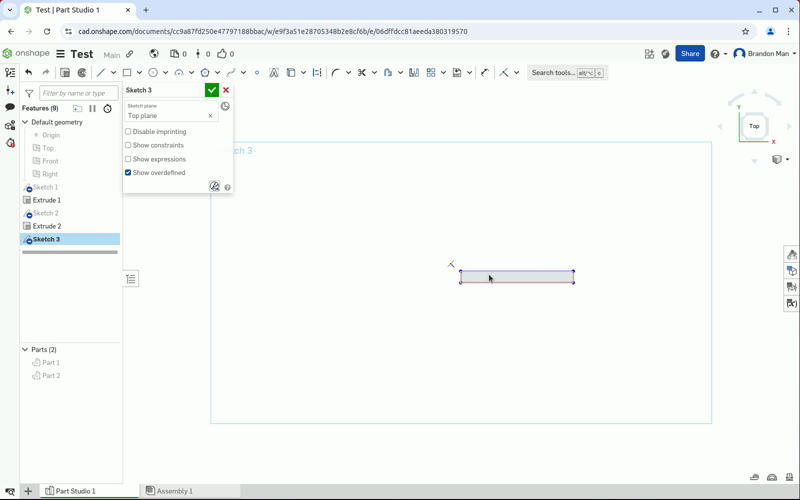
scroll(6)
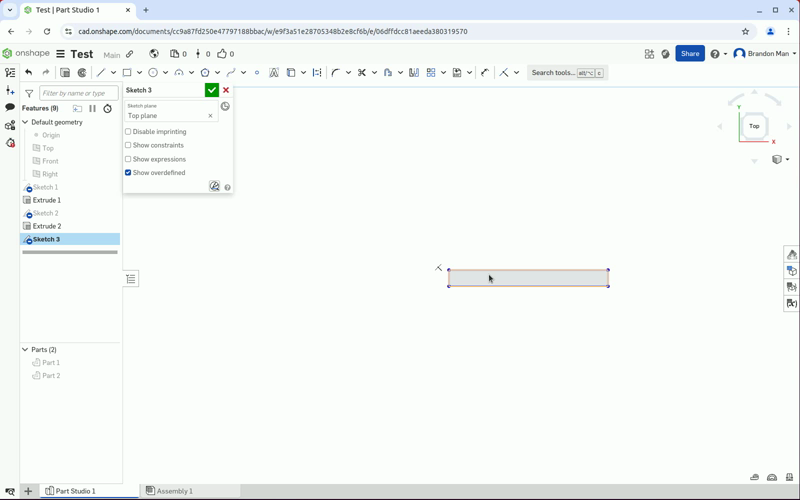
scroll(6)
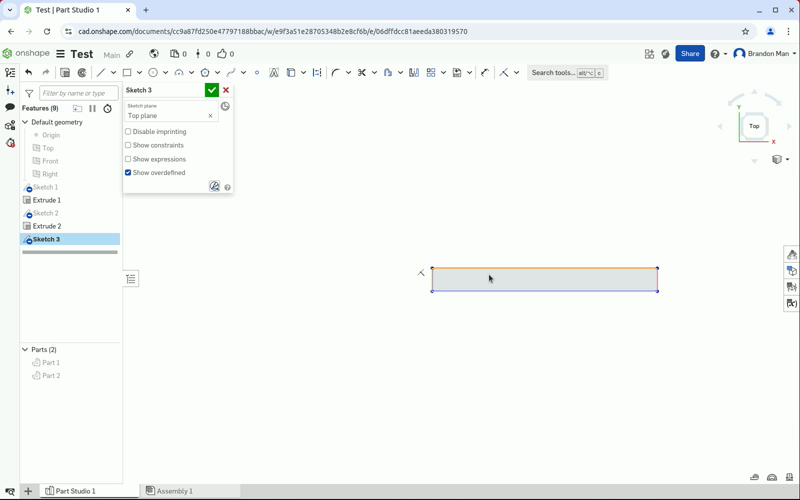
scroll(6)
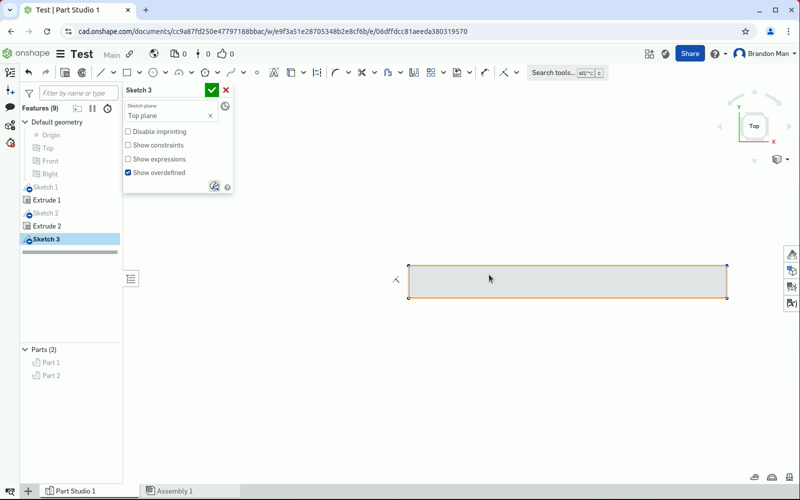
scroll(6)
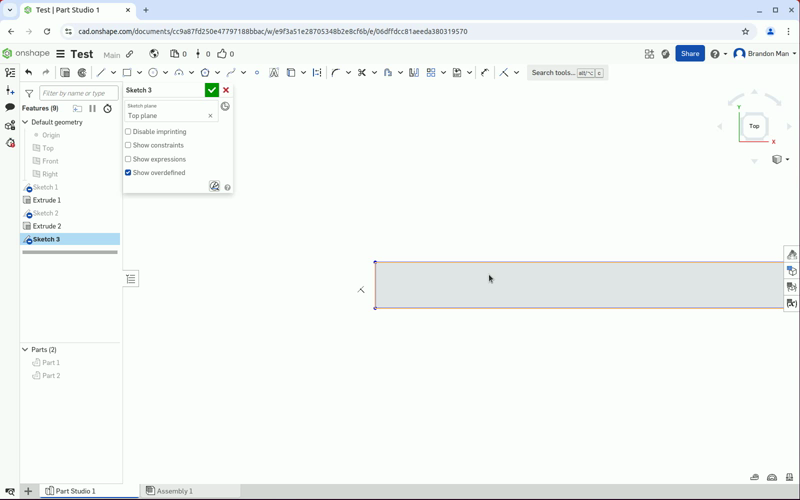
scroll(6)
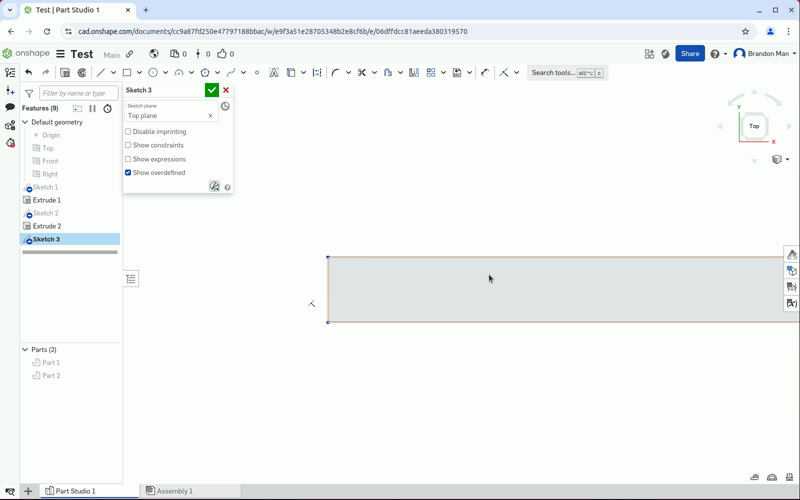
scroll(6)
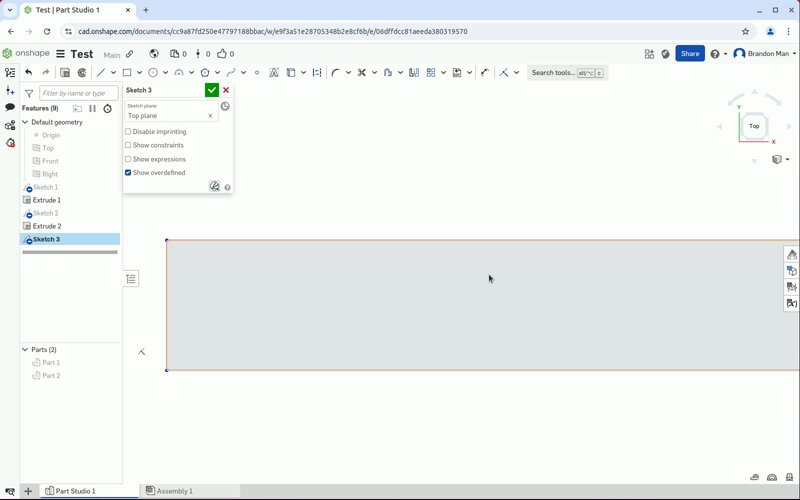
click(489, 274)
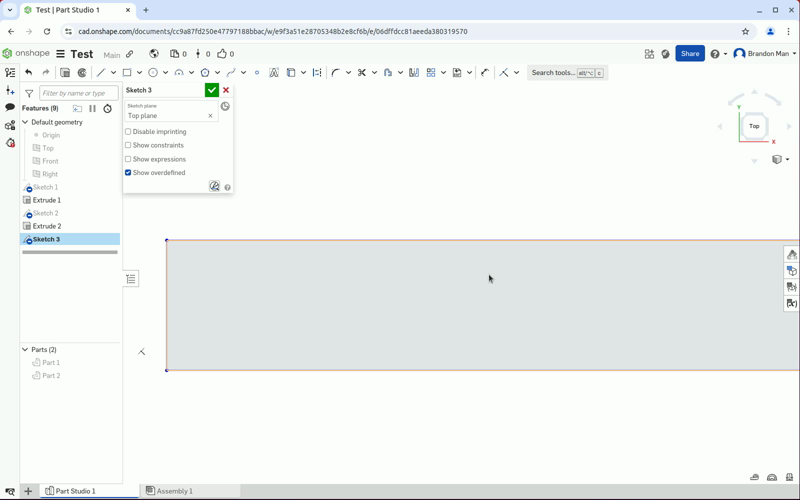
scroll(-6)
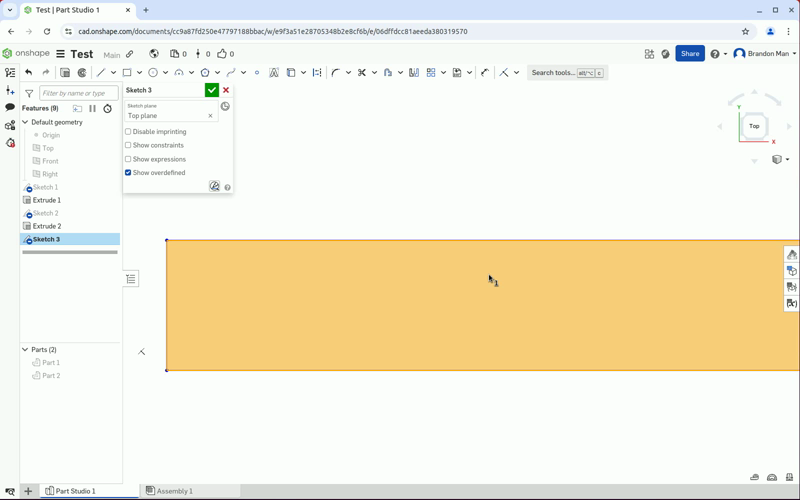
scroll(-6)
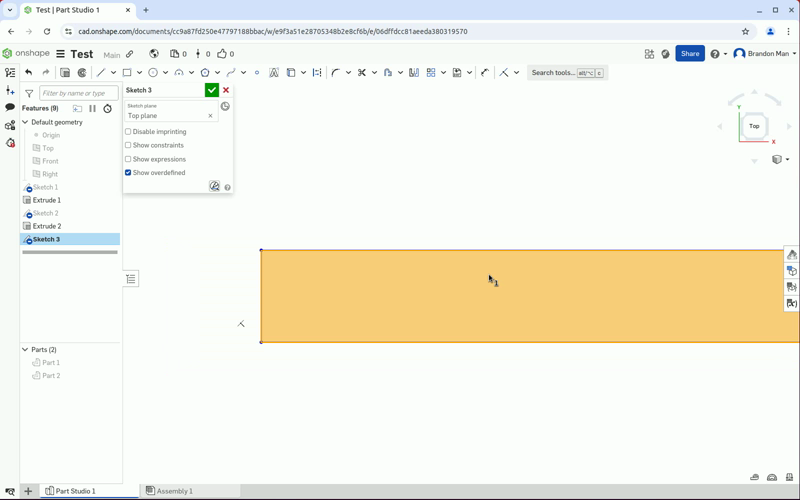
scroll(-6)
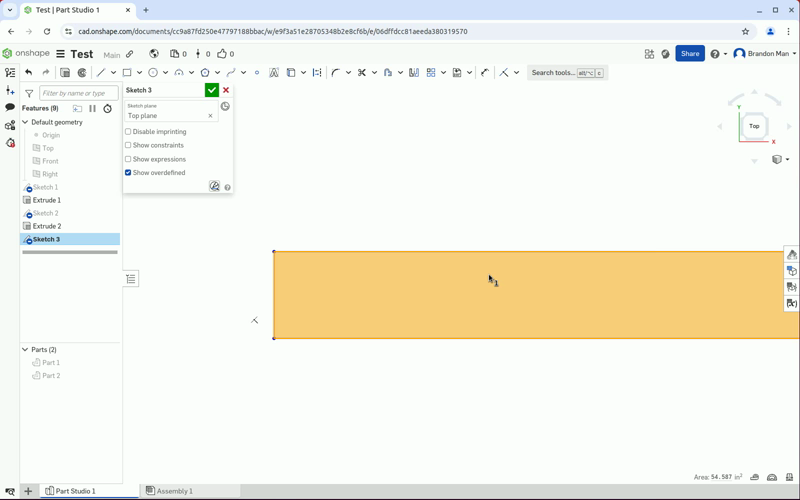
scroll(-6)
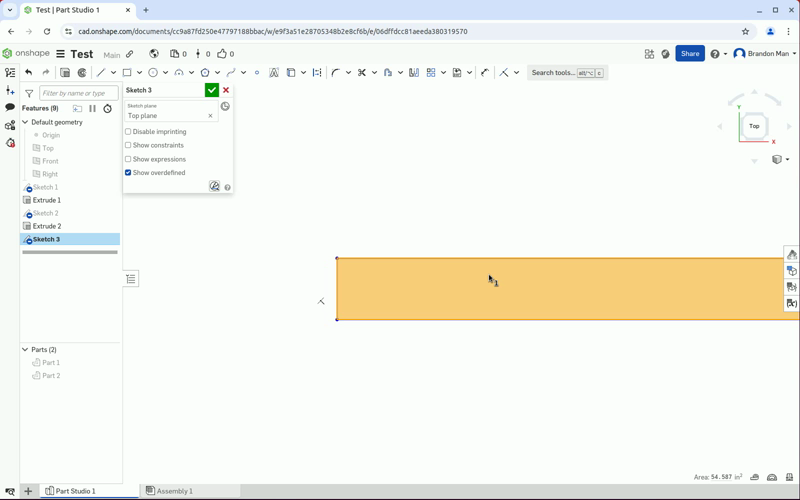
scroll(-6)
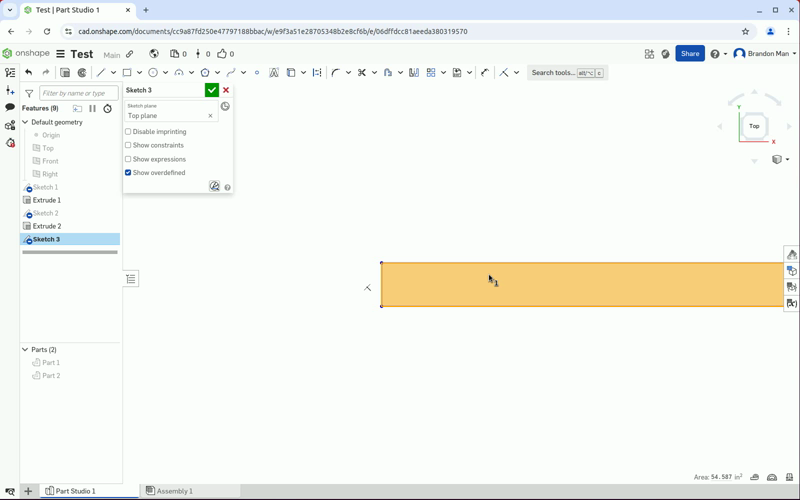
scroll(-6)
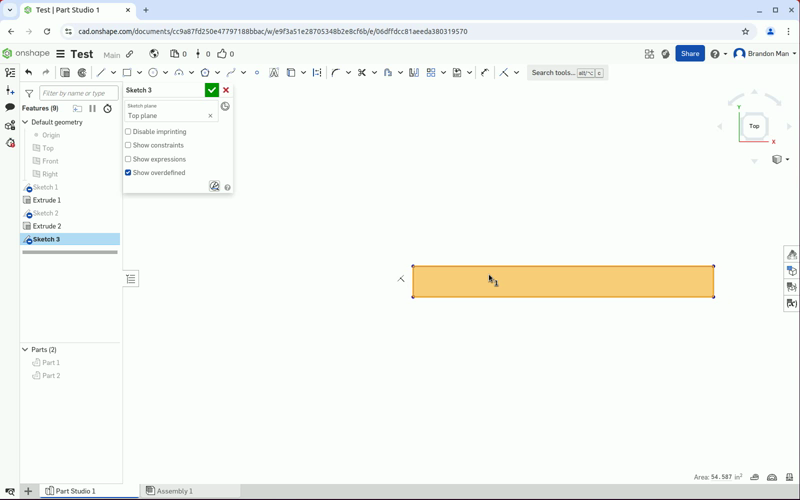
scroll(-6)
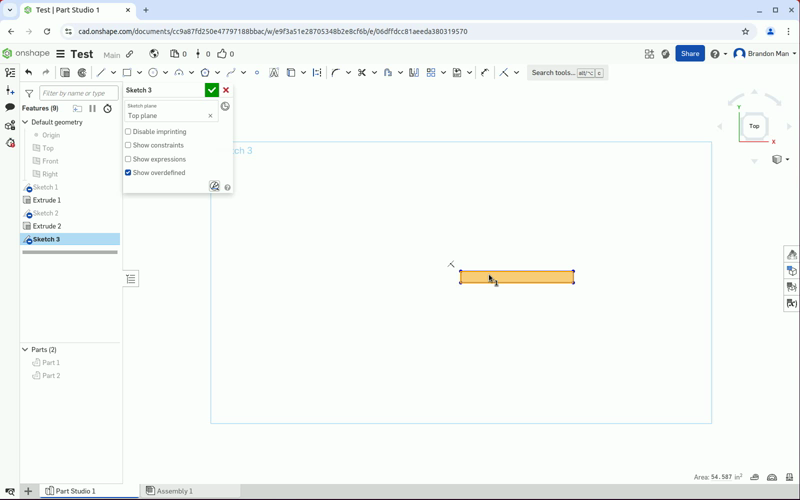
mouse_move(73, 352)
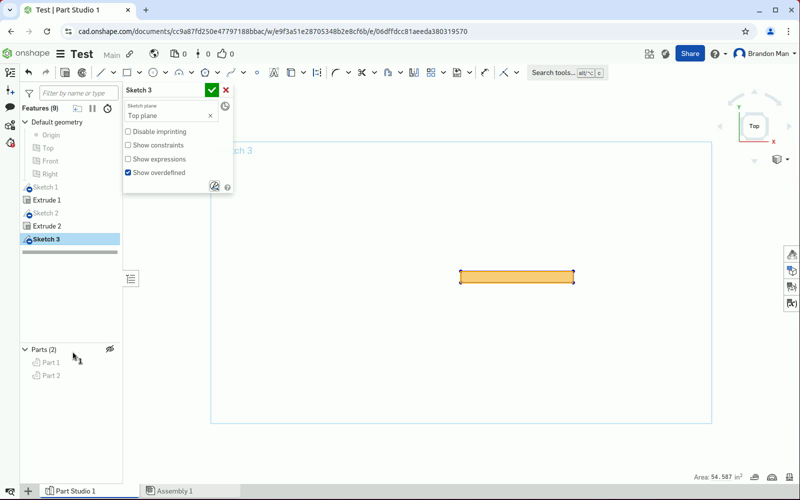
key(shift+y)
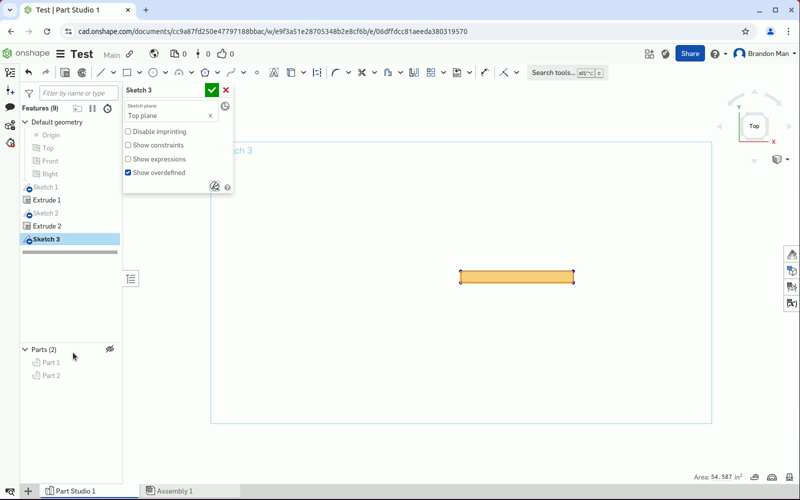
key(shift+e)
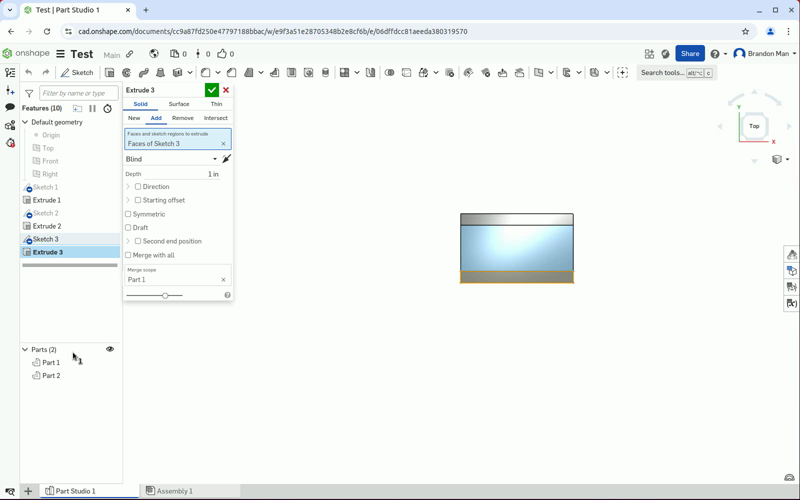
mouse_move(143, 106)
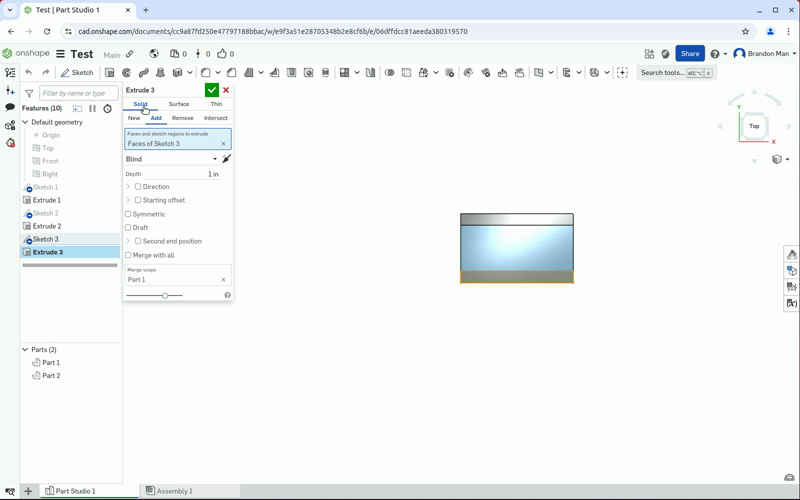
click(143, 106)
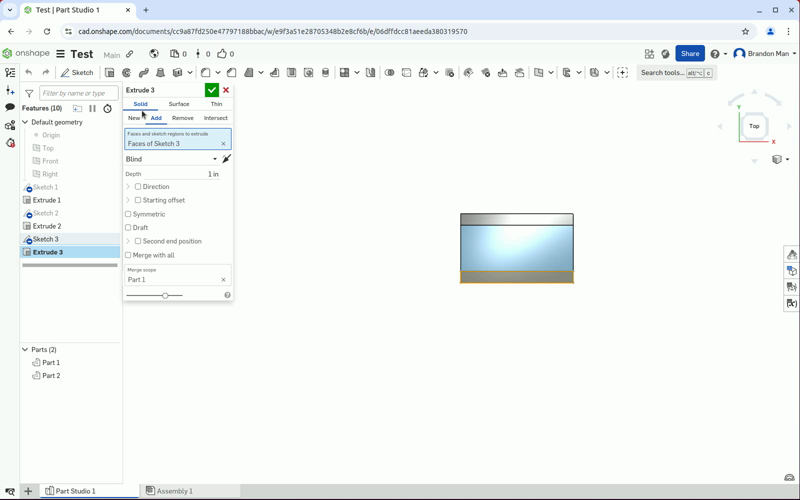
mouse_move(137, 120)
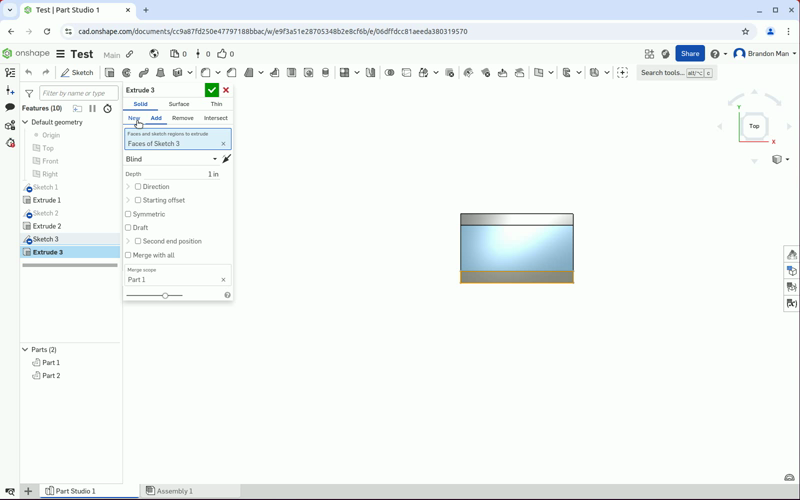
click(137, 120)
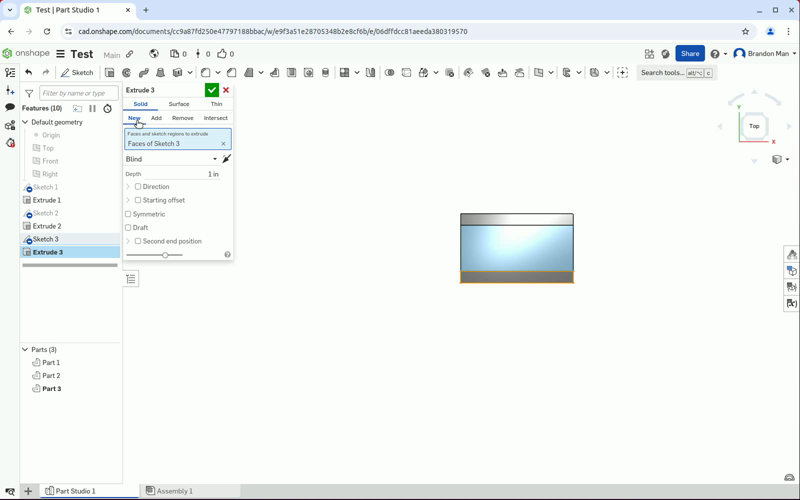
key(tab, 4)
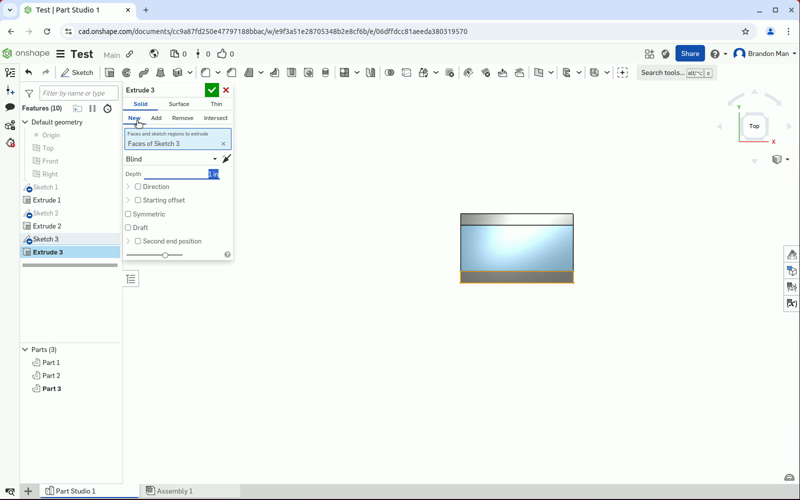
text(0.241)
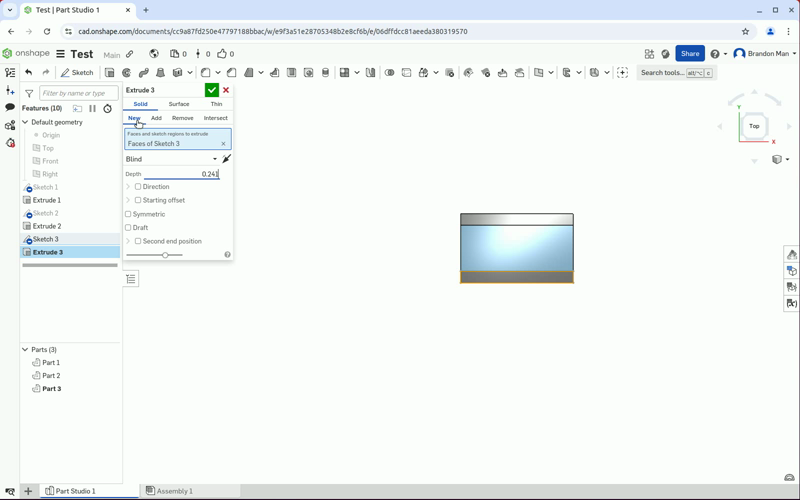
key(enter)
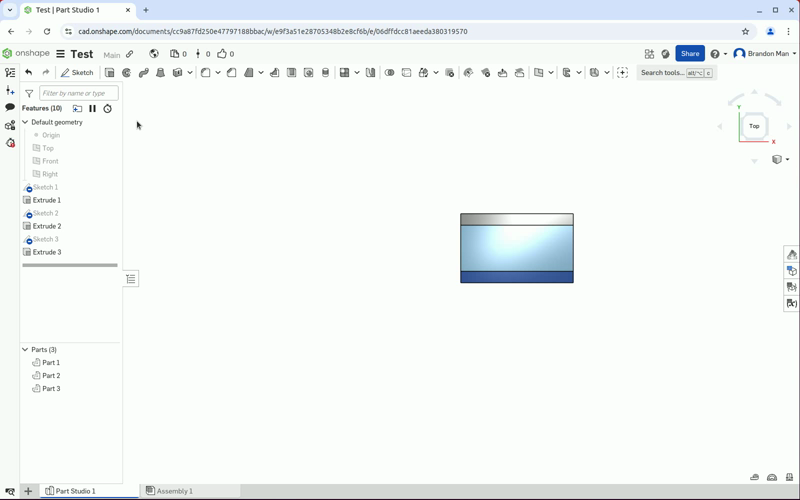
key(shift+h)
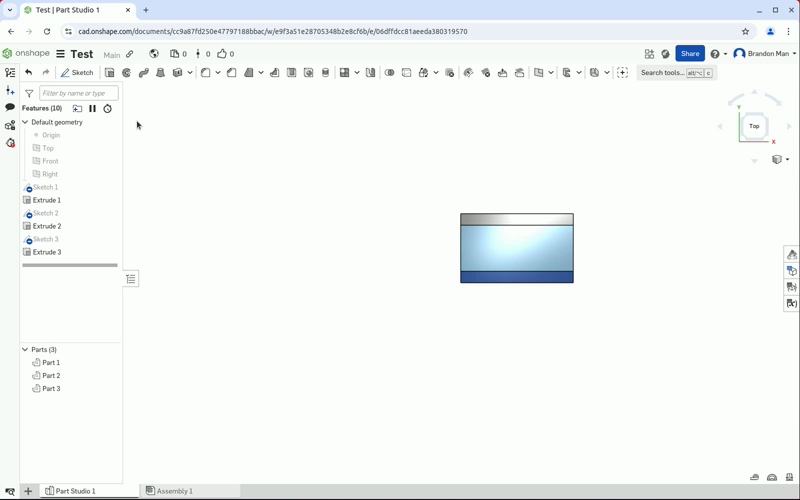
key(shift+h)
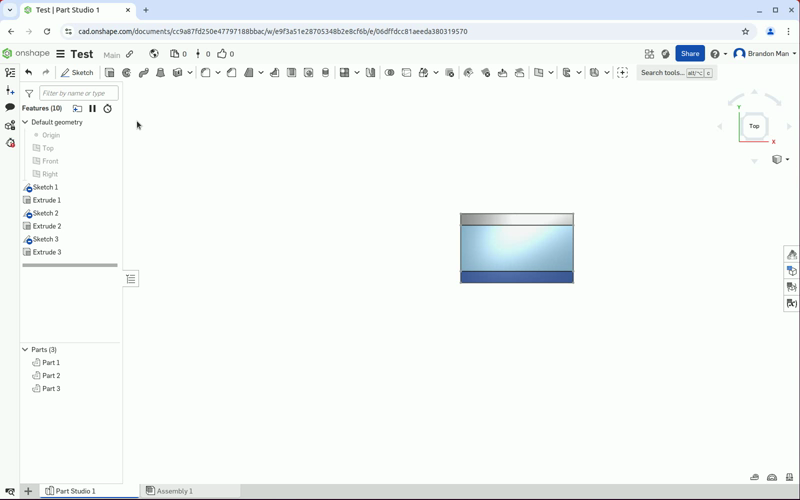
key(shift+7)
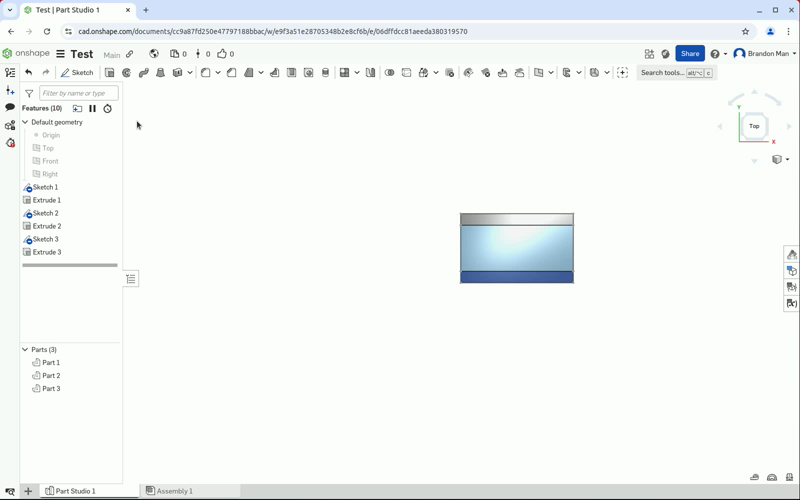
key(up, 3)
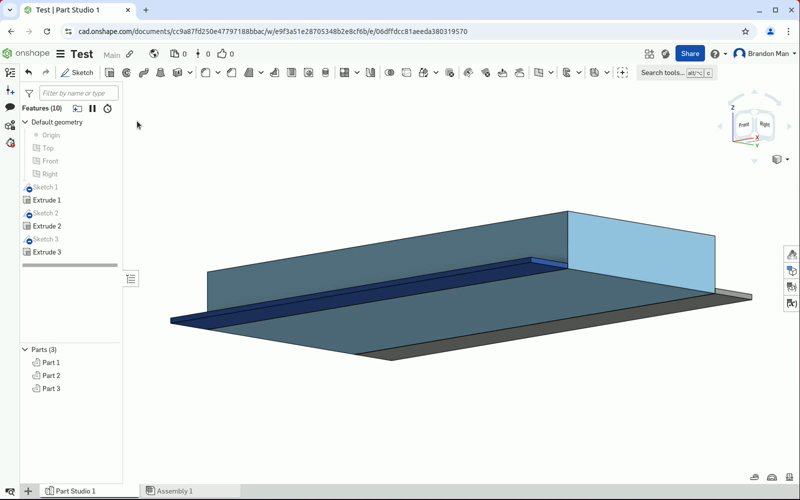
key(left, 3)
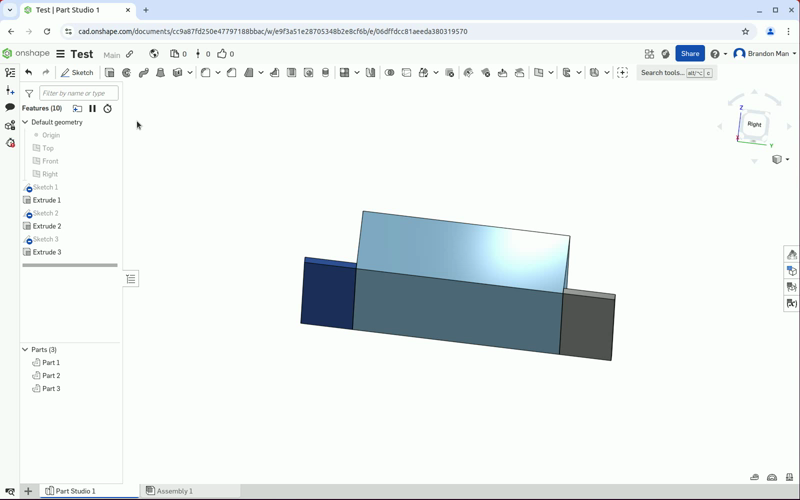
key(right, 3)
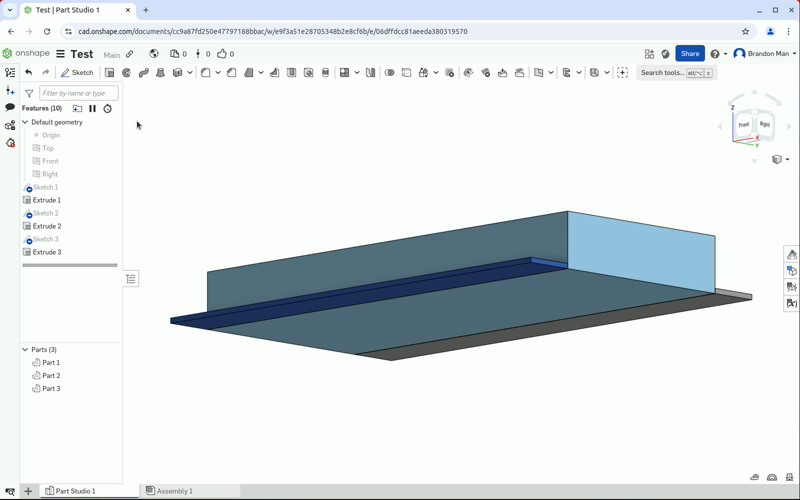
key(down, 3)
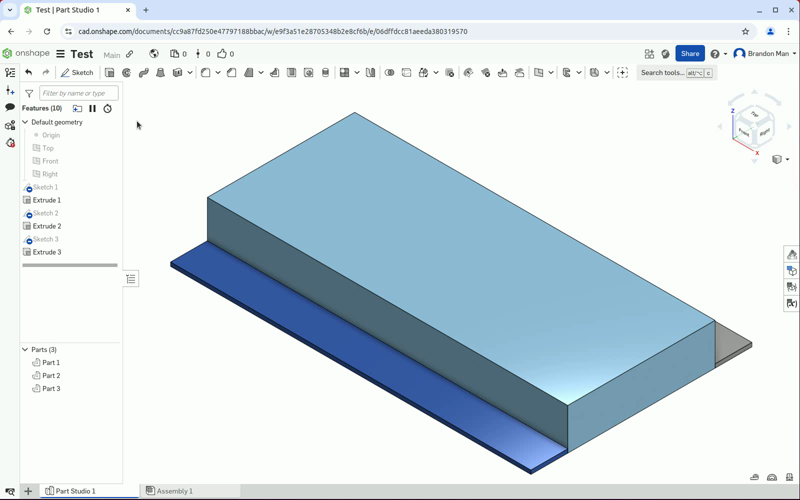
mouse_move(73, 189)
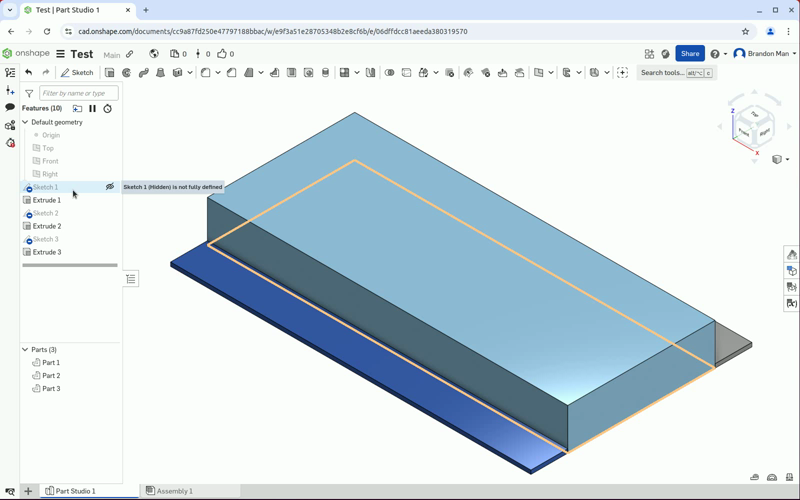
click(73, 189)